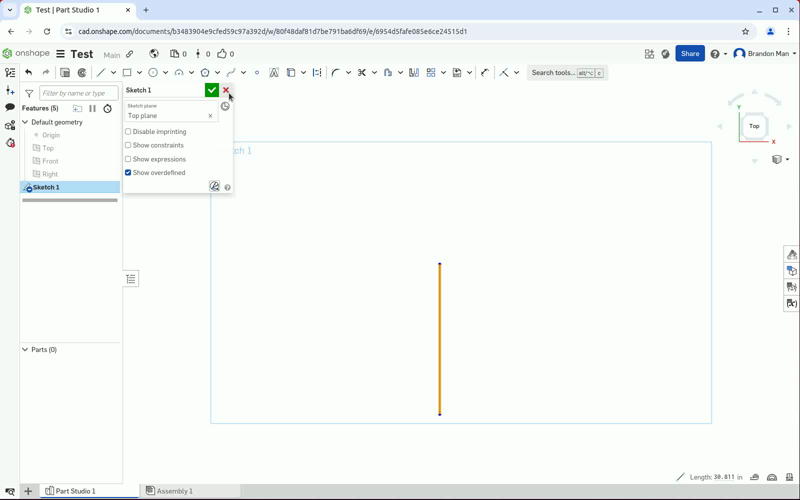
key(shift+h)
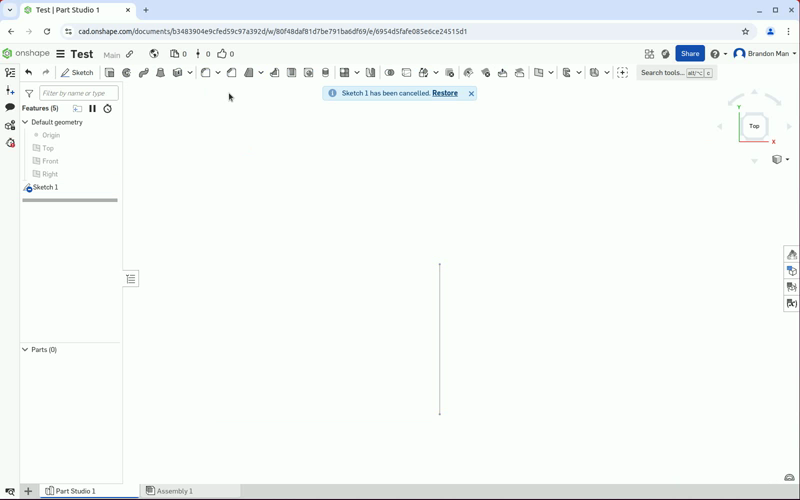
key(shift+s)
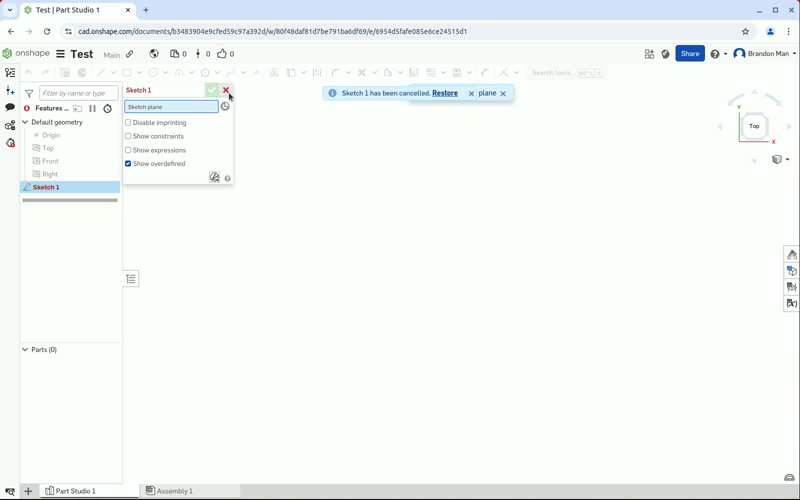
mouse_move(73, 150)
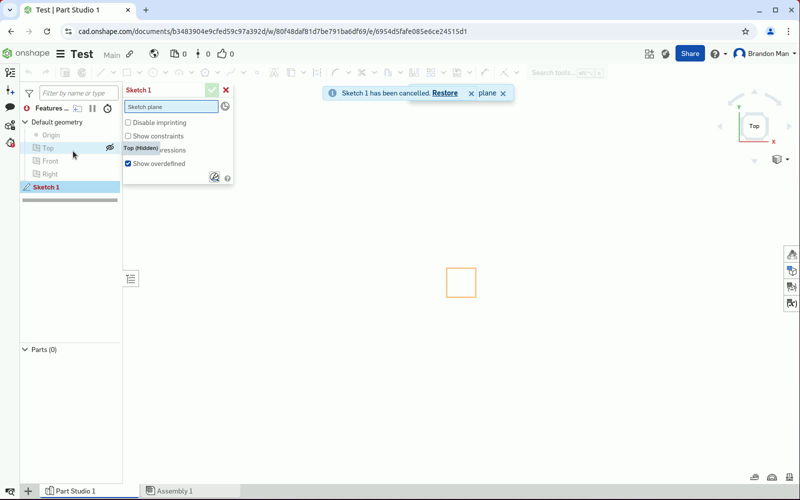
click(73, 150)
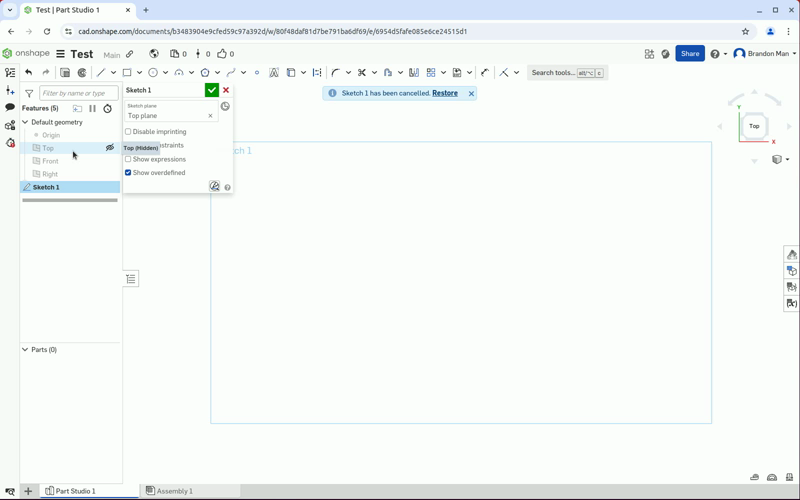
mouse_move(73, 352)
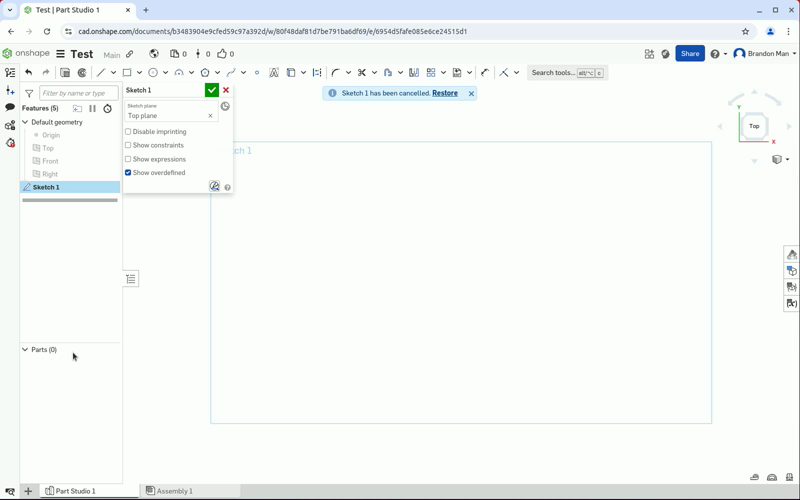
key(y)
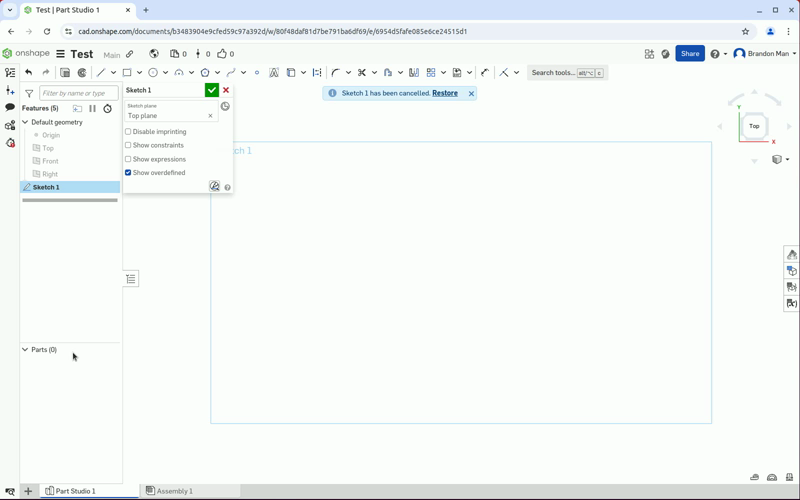
key(l)
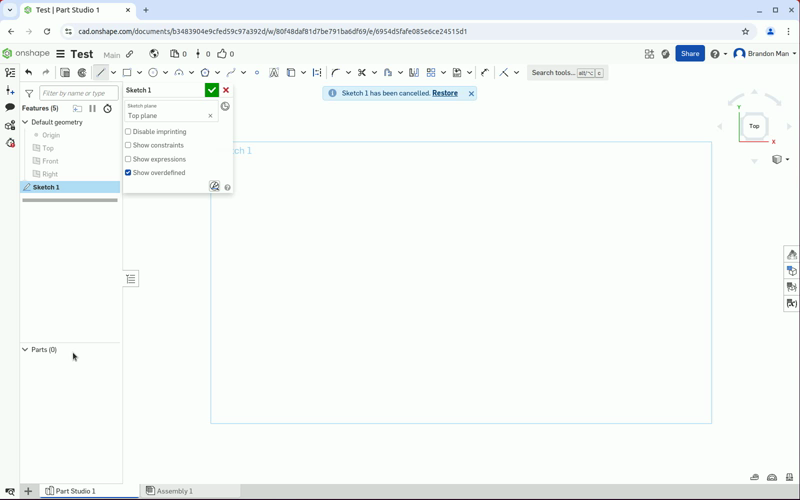
key_down(shift)
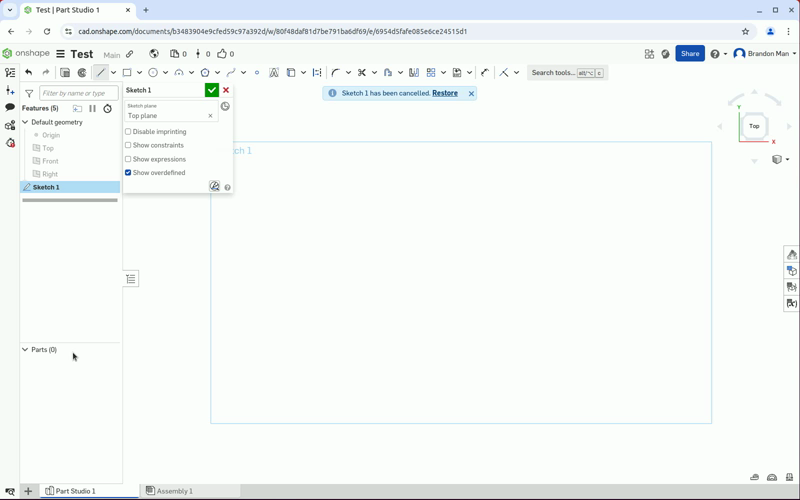
mouse_move(397, 339)
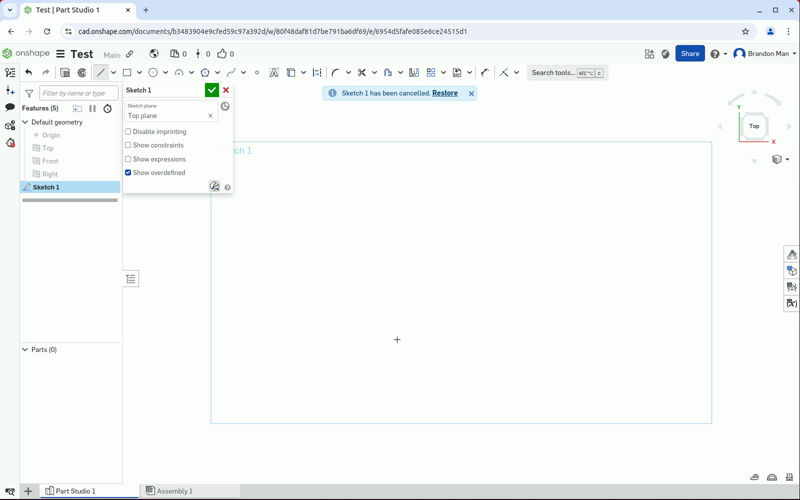
click(397, 339)
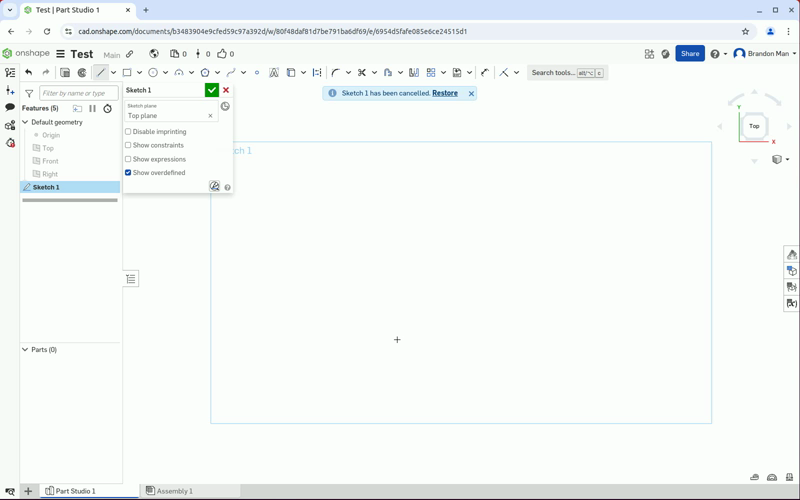
key_up(shift)
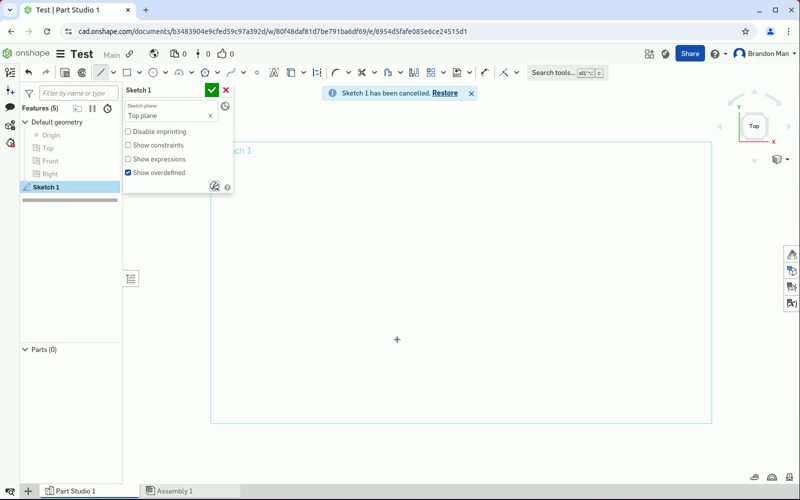
key_down(shift)
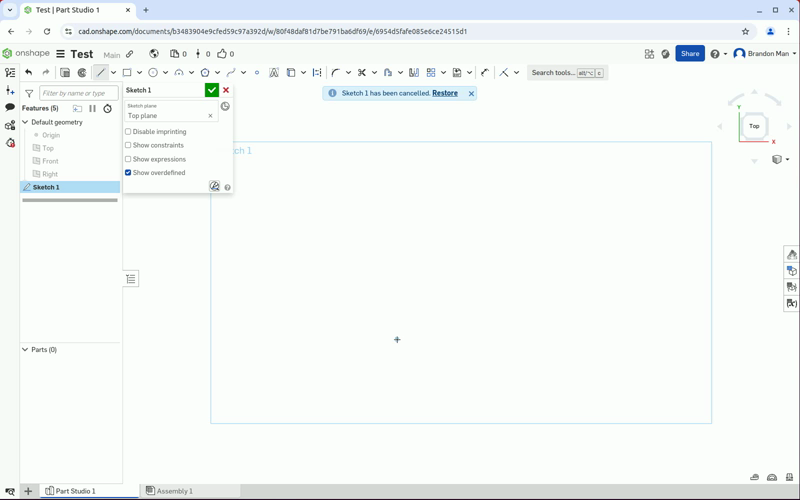
mouse_move(509, 339)
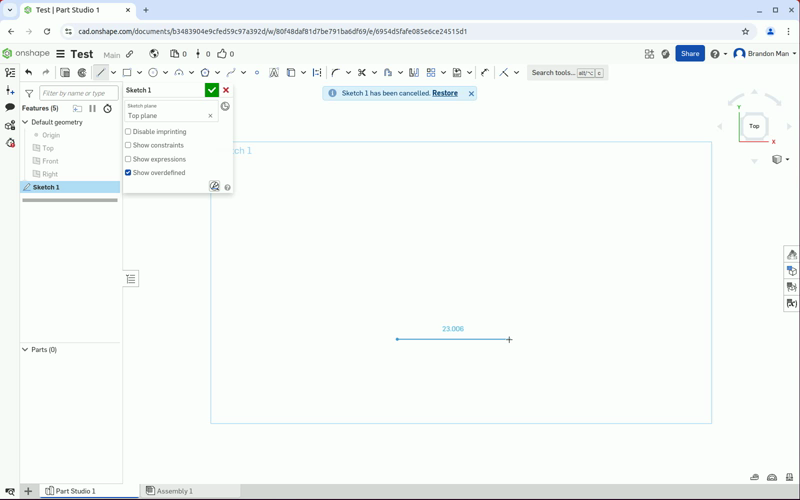
click(509, 339)
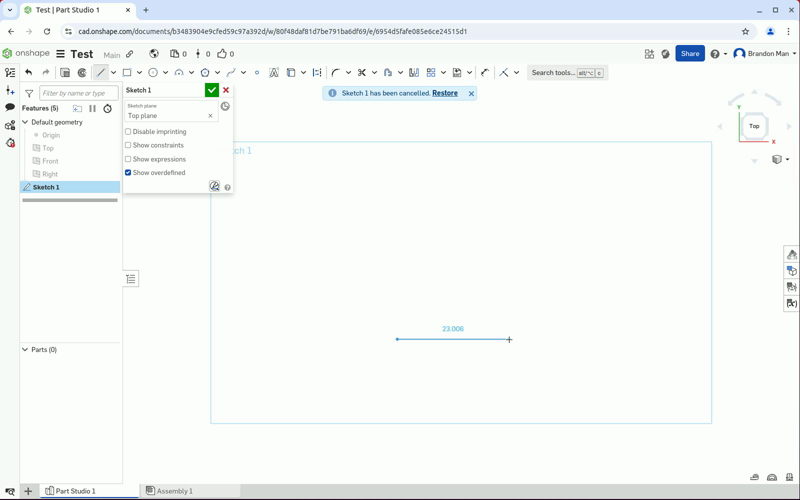
key_up(shift)
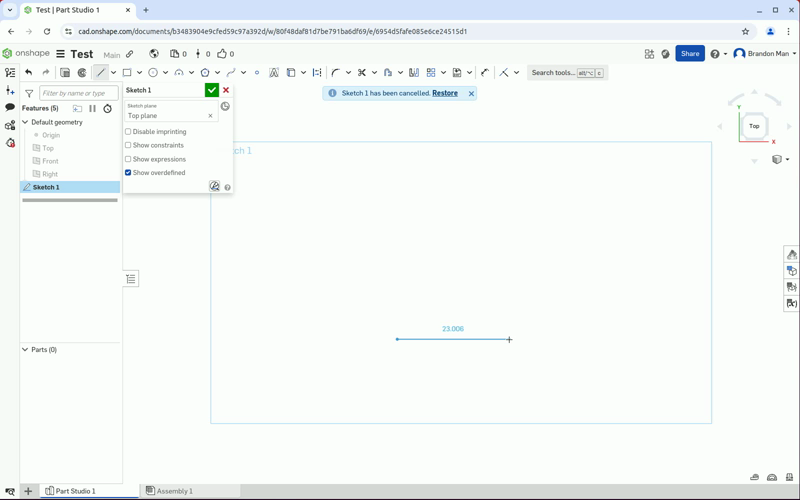
key_down(shift)
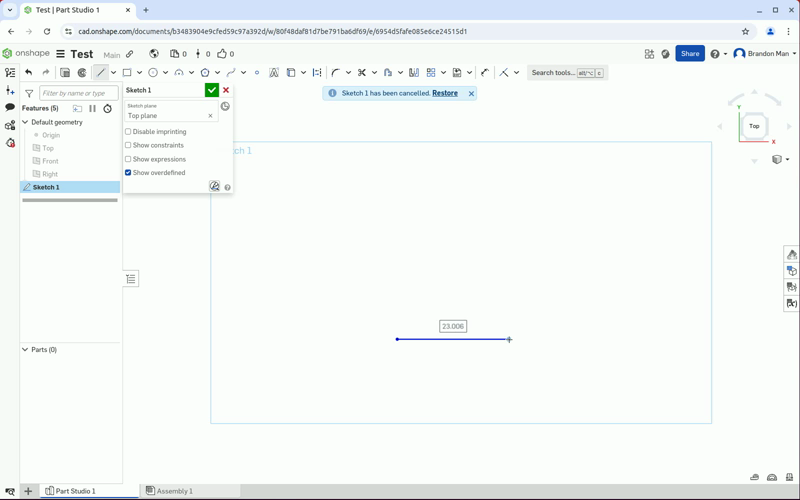
mouse_move(509, 170)
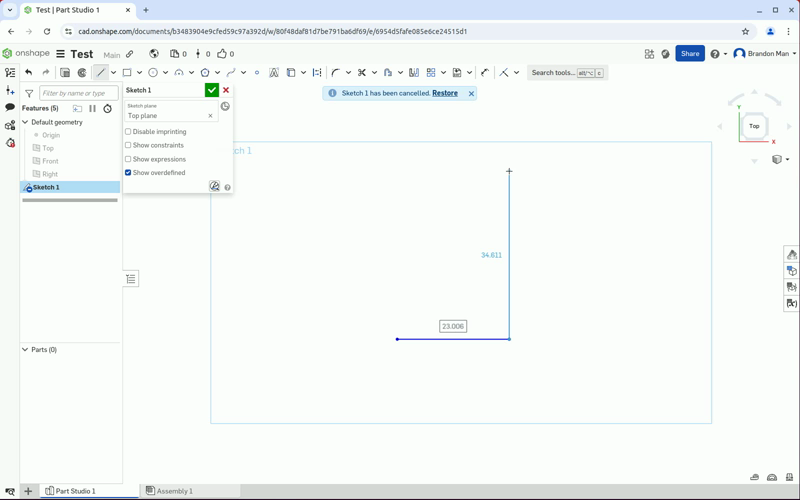
click(509, 170)
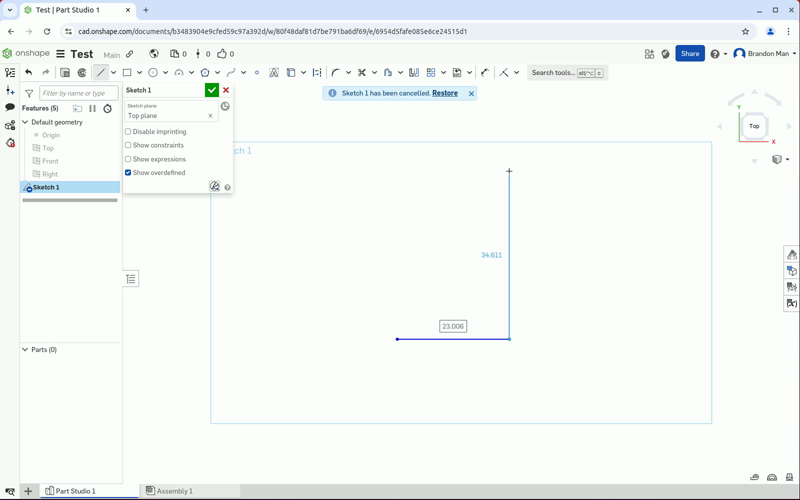
key_up(shift)
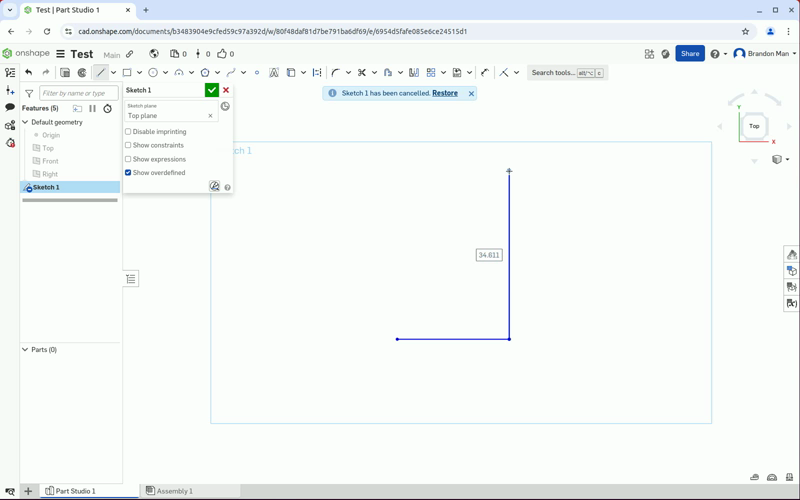
key_down(shift)
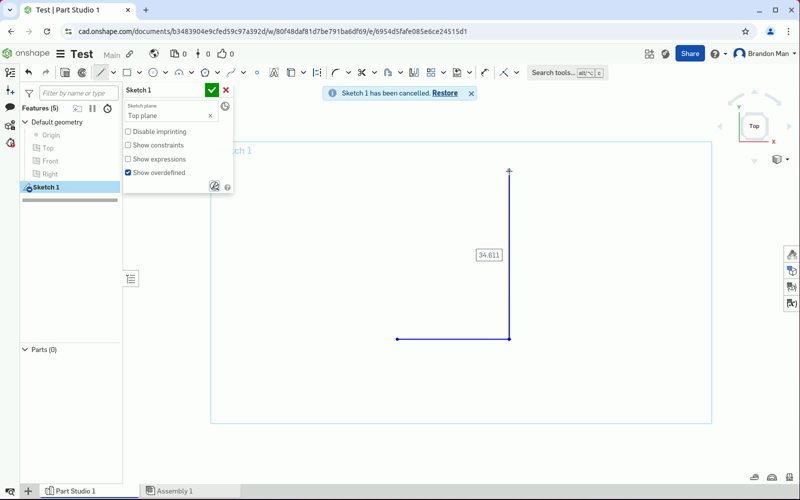
mouse_move(397, 170)
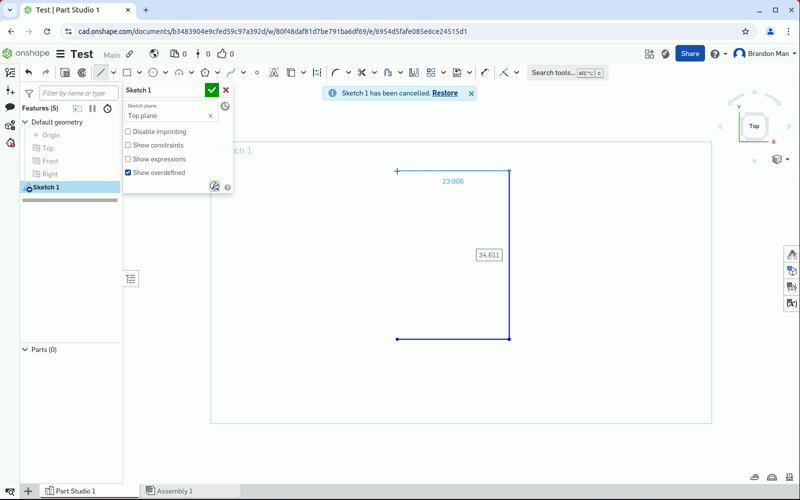
click(397, 170)
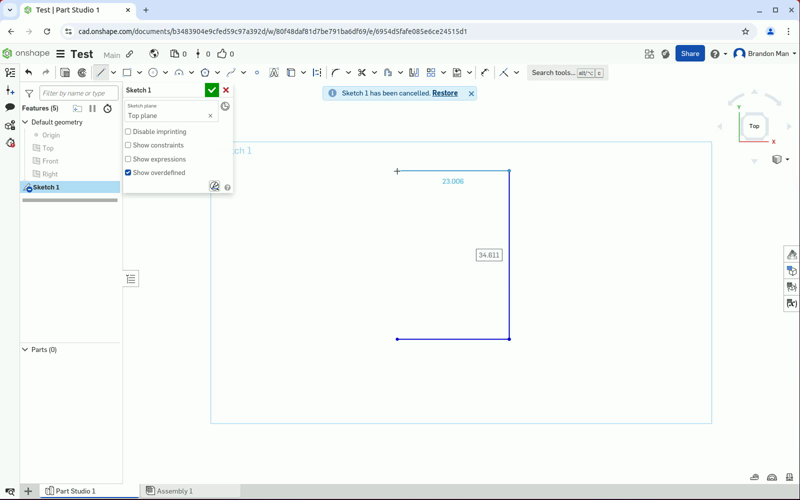
key_up(shift)
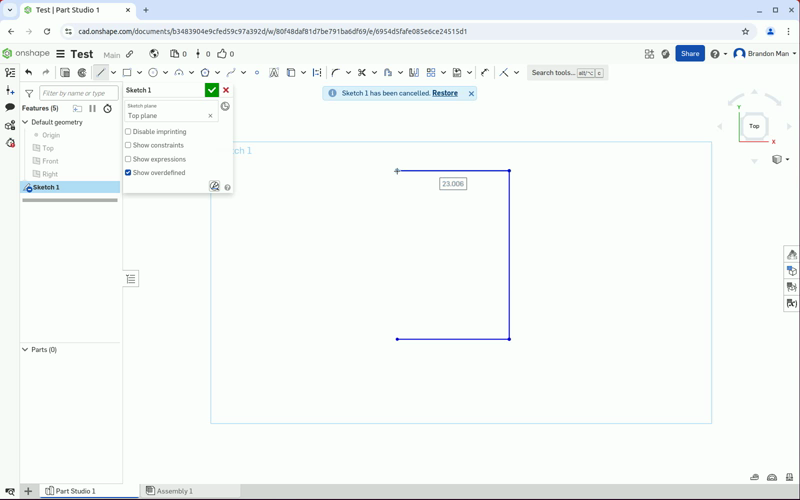
key_down(shift)
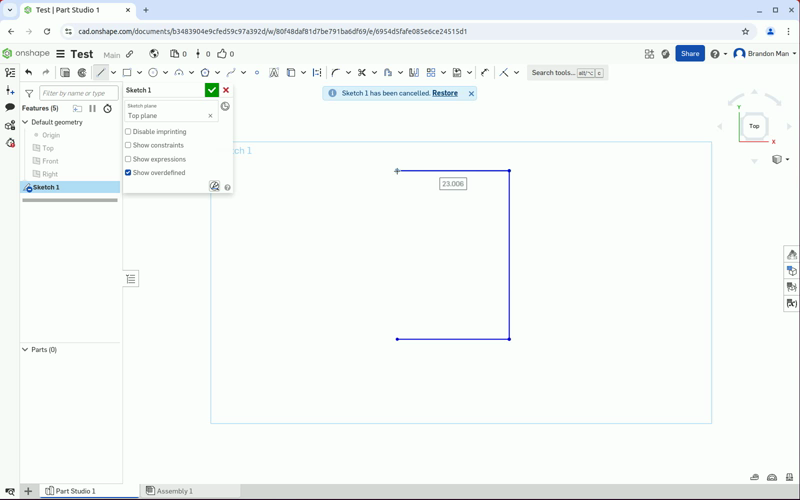
mouse_move(397, 339)
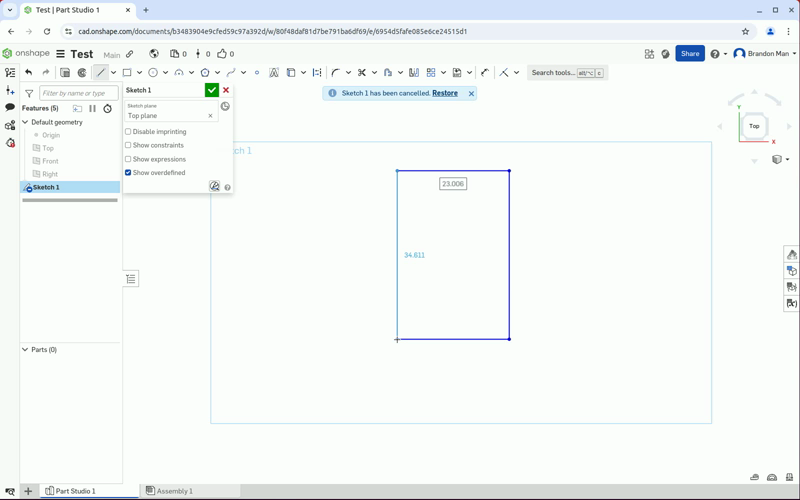
key_up(shift)
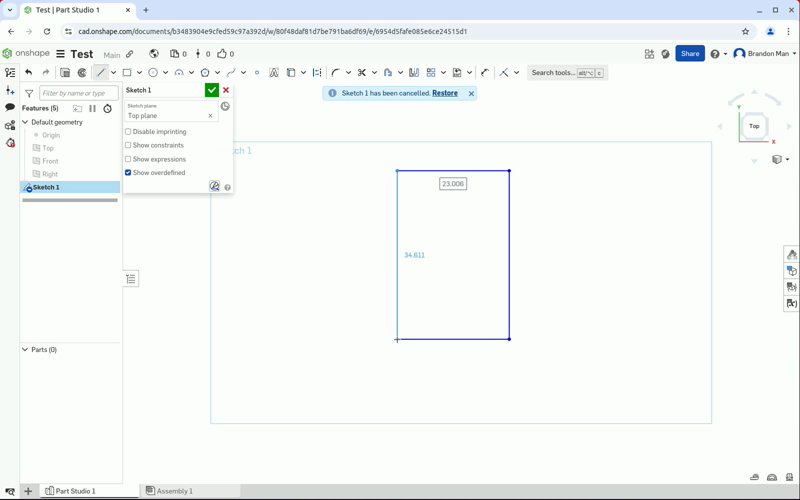
click(397, 339)
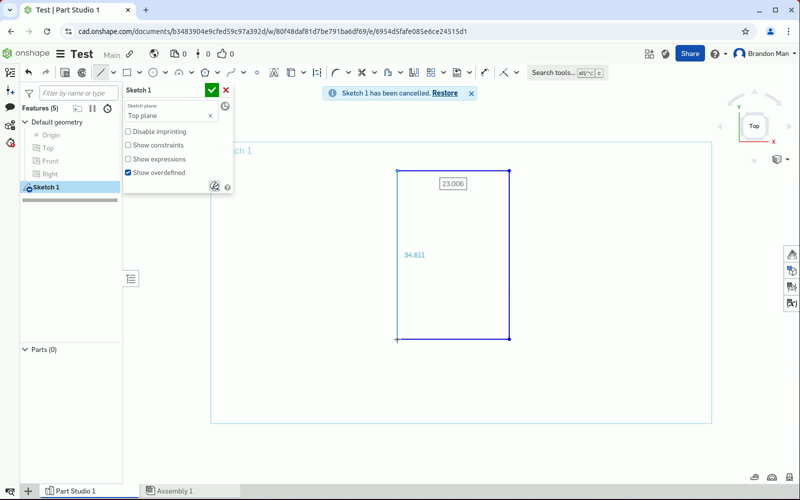
key(esc)
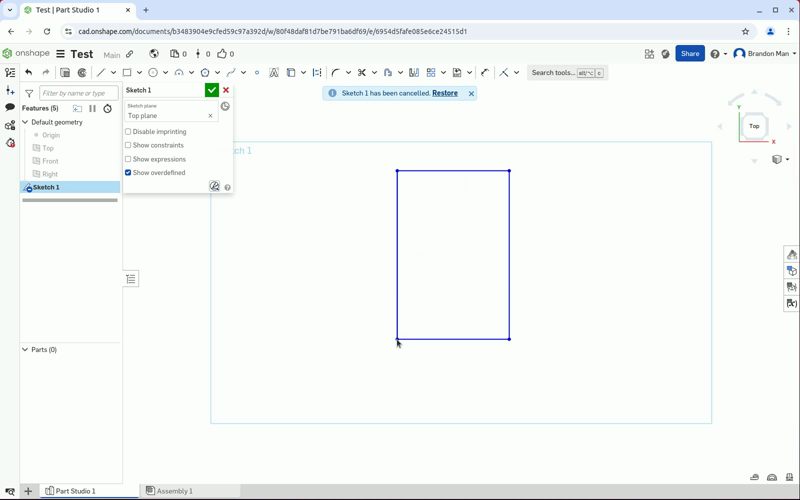
mouse_move(435, 209)
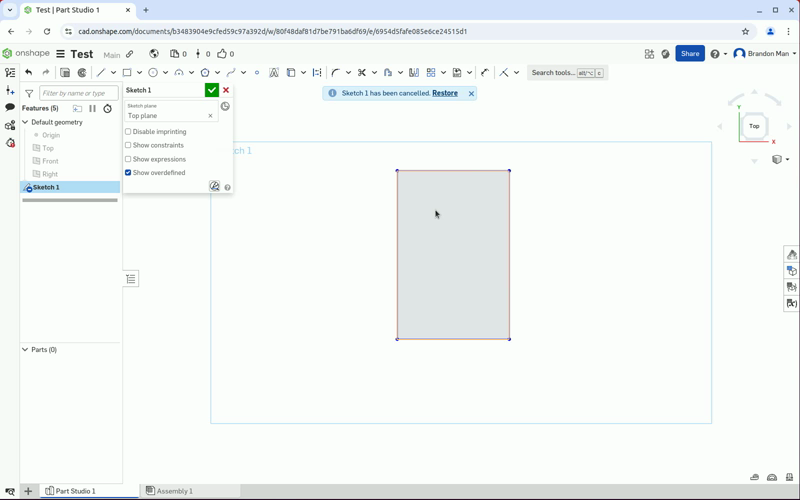
click(435, 209)
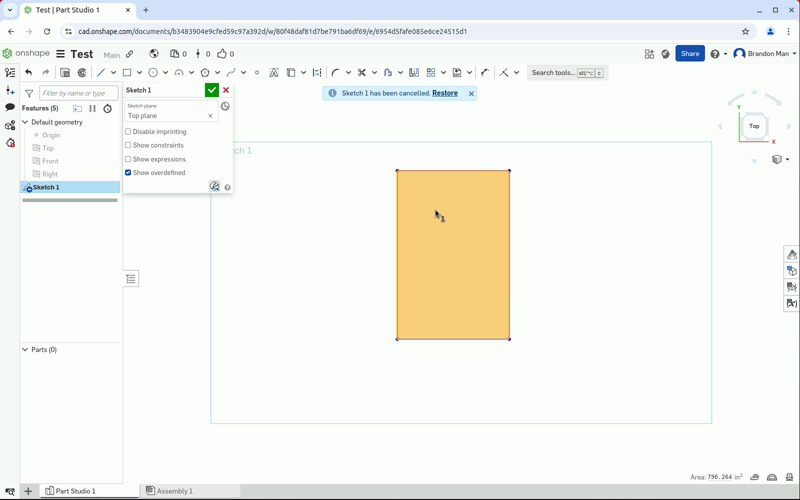
mouse_move(73, 352)
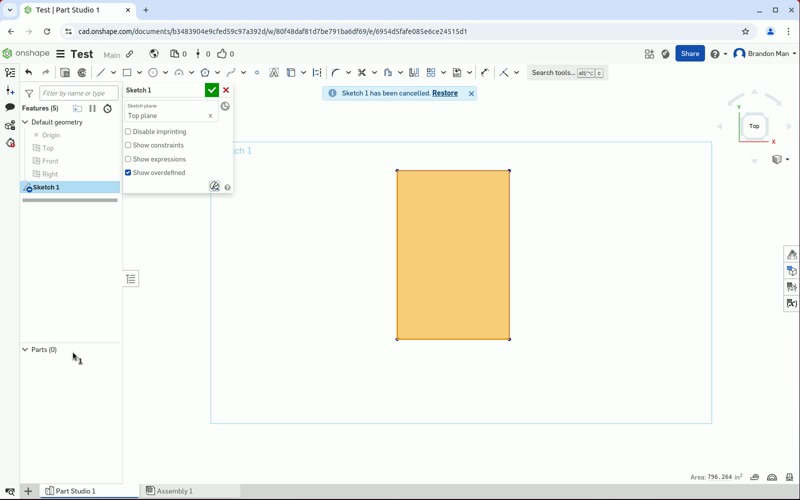
key(shift+y)
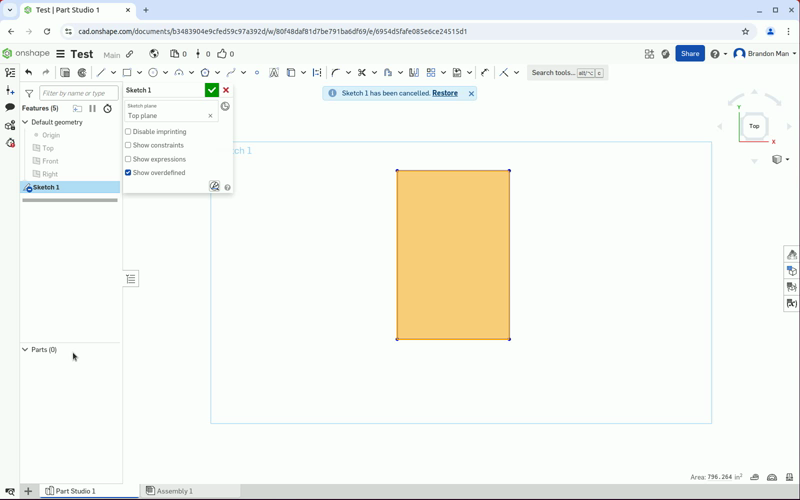
key(shift+e)
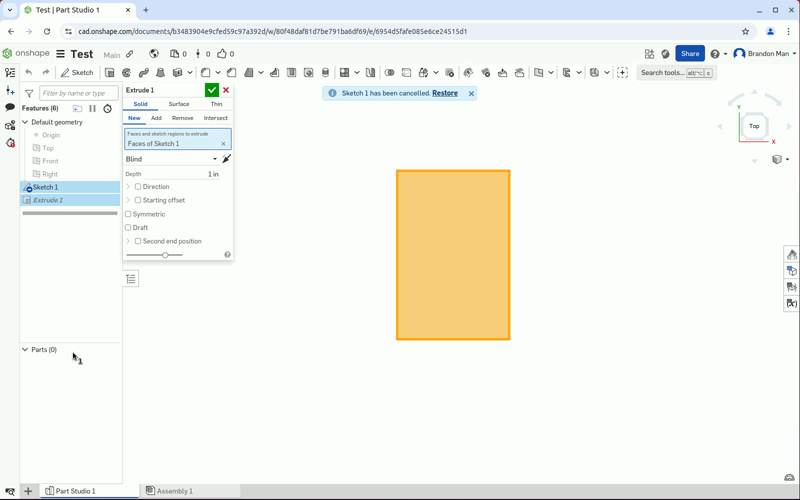
mouse_move(143, 106)
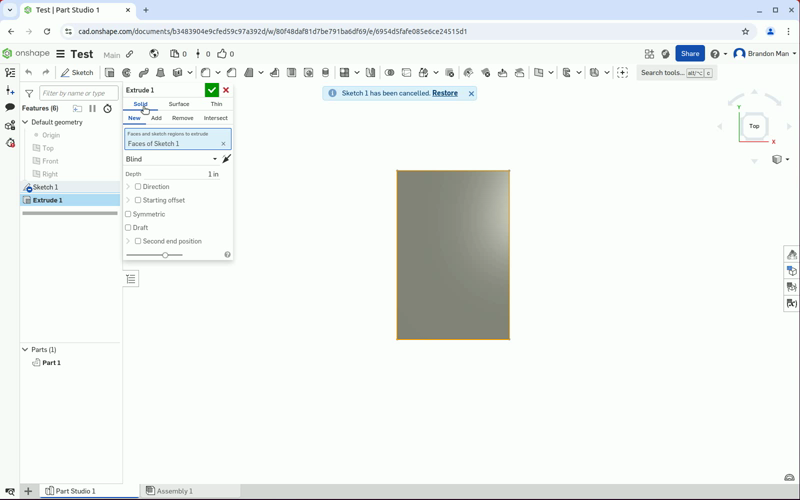
click(143, 106)
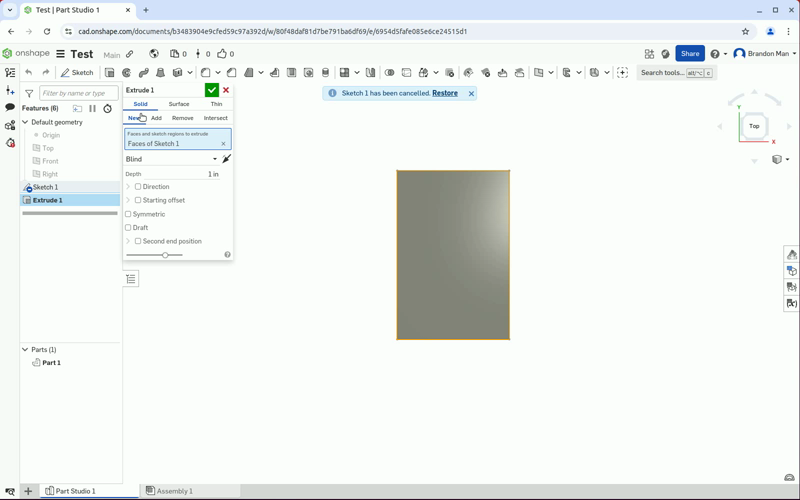
mouse_move(137, 120)
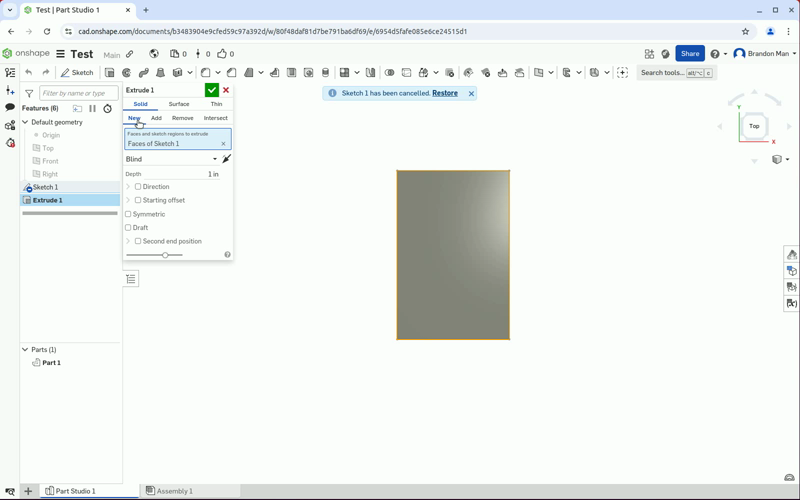
click(137, 120)
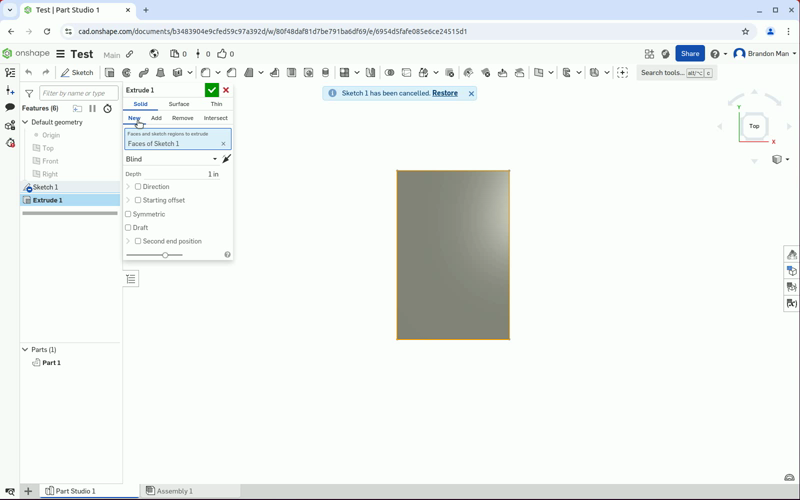
key(tab, 4)
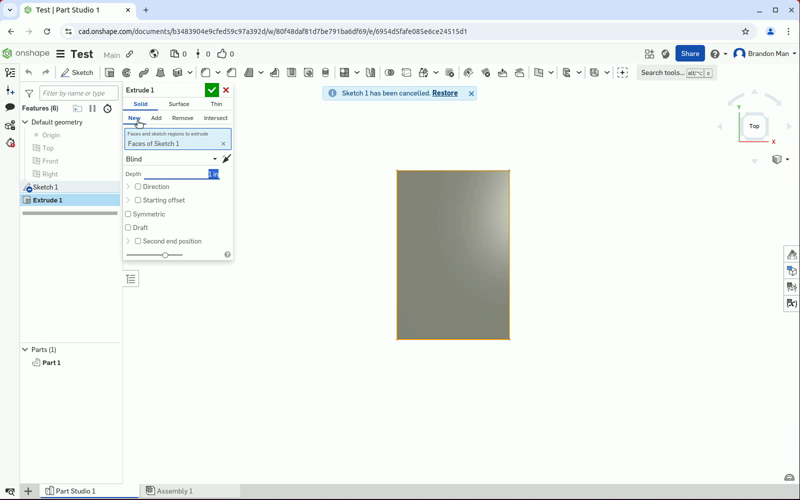
text(2.407)
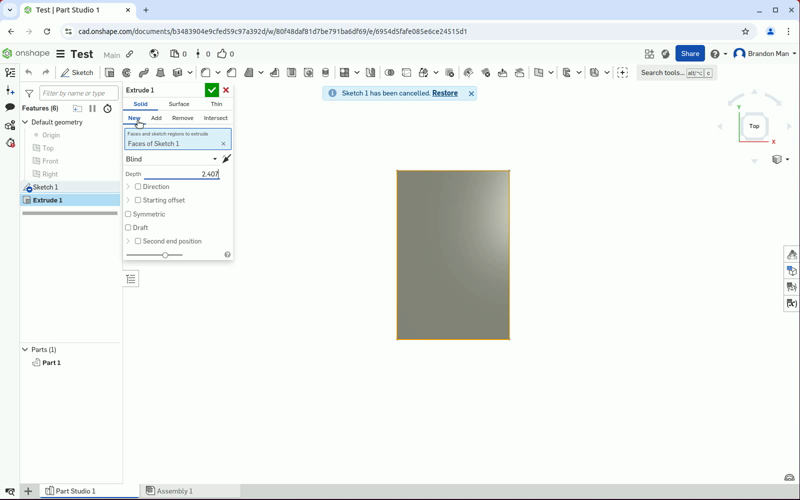
key(enter)
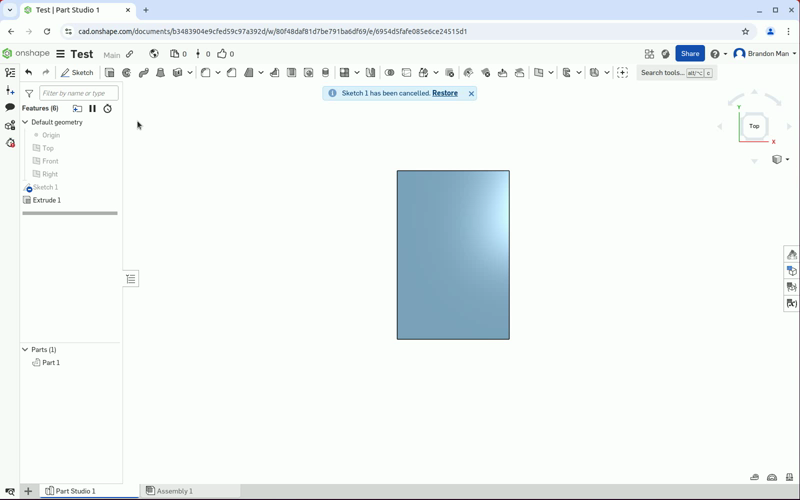
key(shift+h)
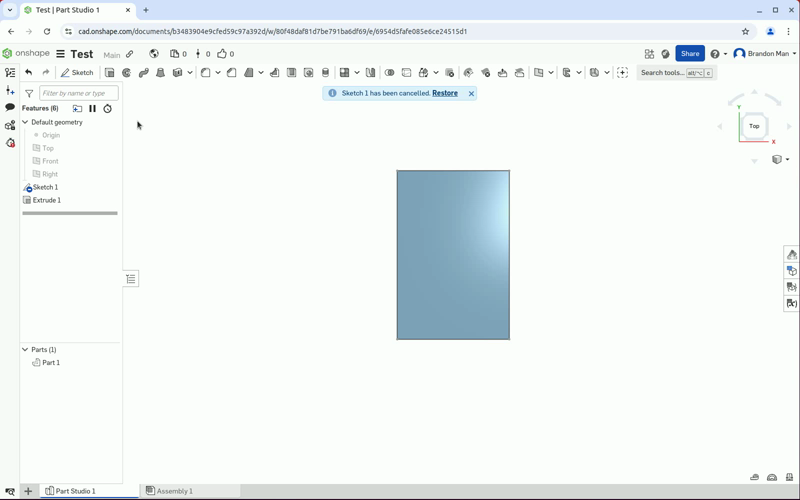
key(shift+h)
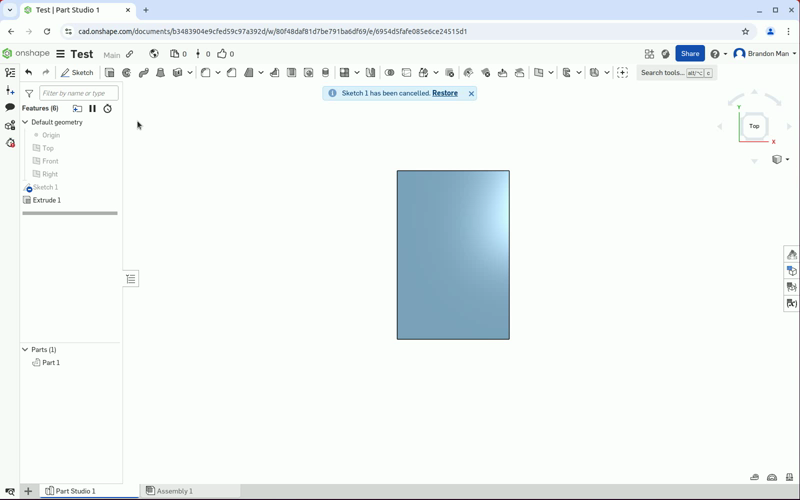
mouse_move(73, 189)
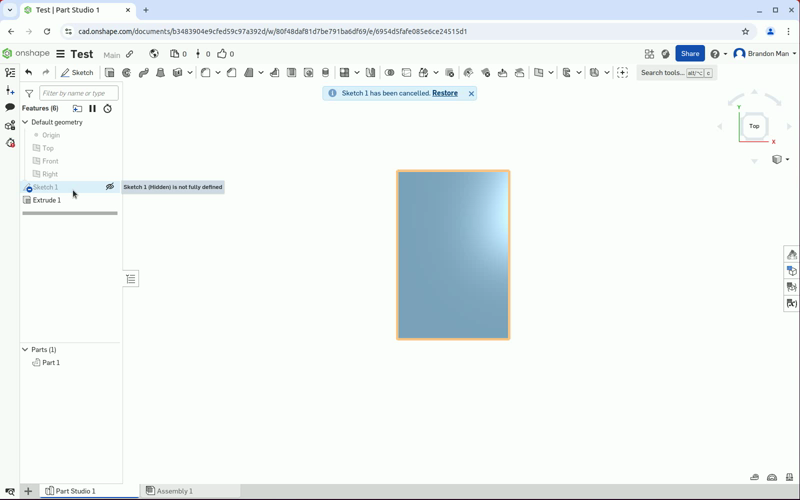
click(73, 189)
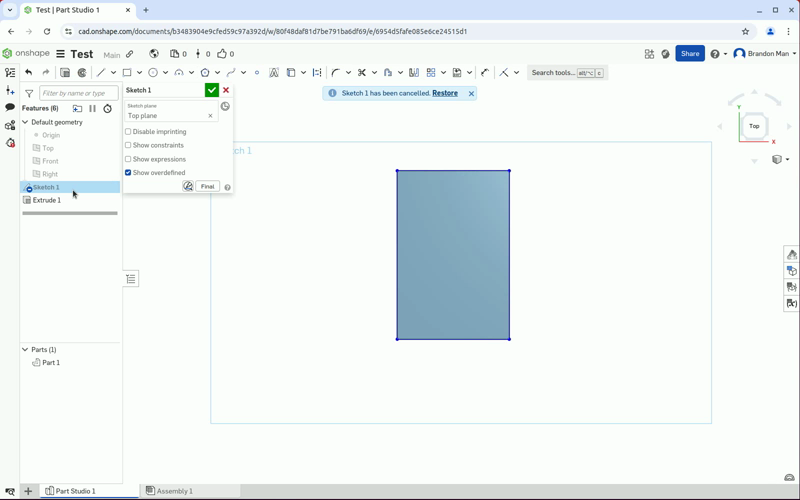
mouse_move(229, 92)
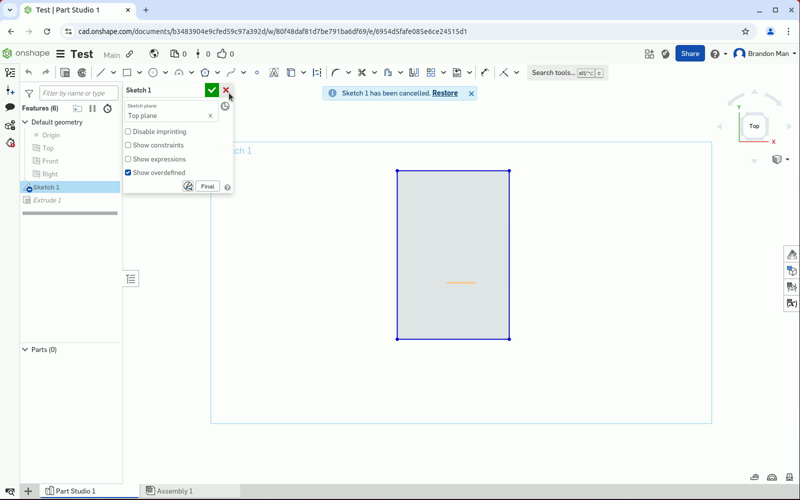
click(229, 92)
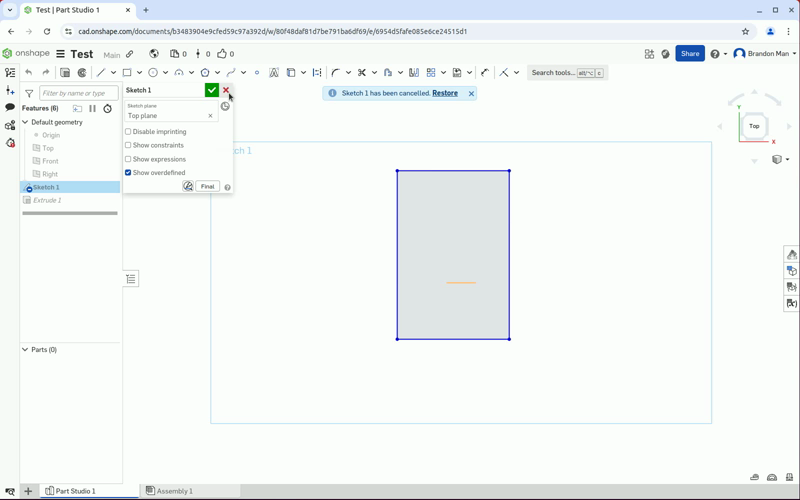
key(shift+s)
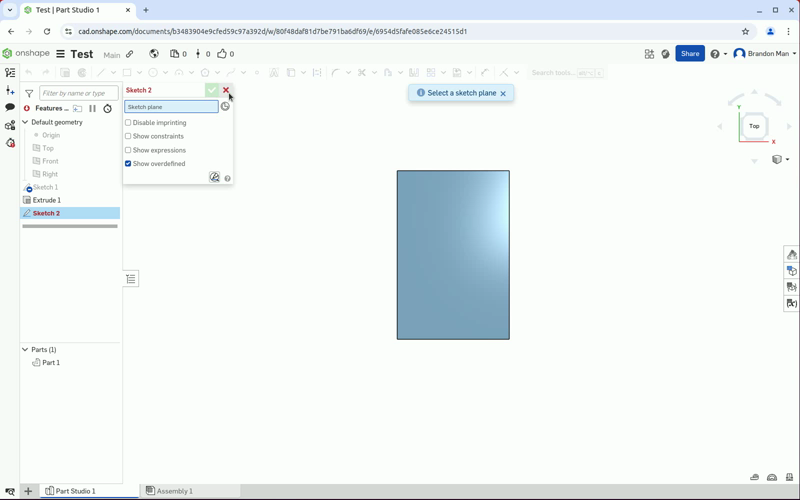
mouse_move(73, 150)
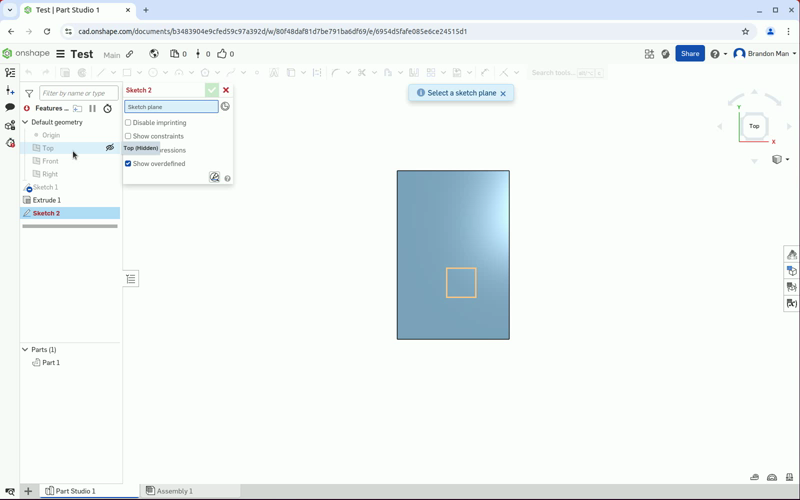
click(73, 150)
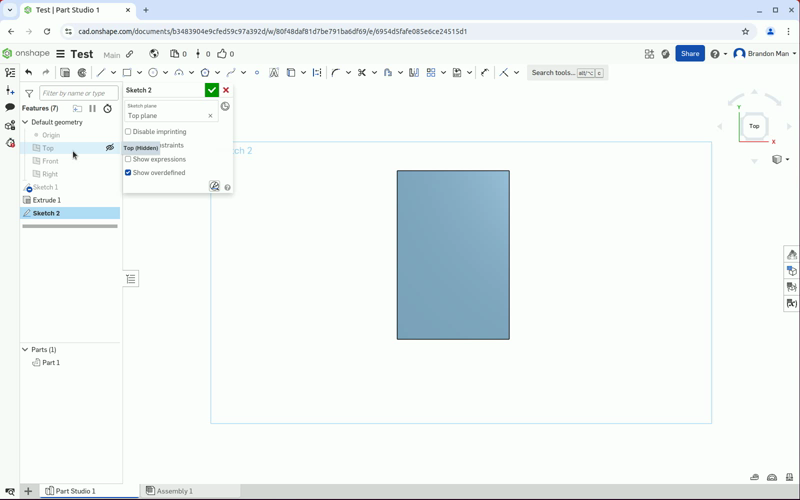
mouse_move(73, 352)
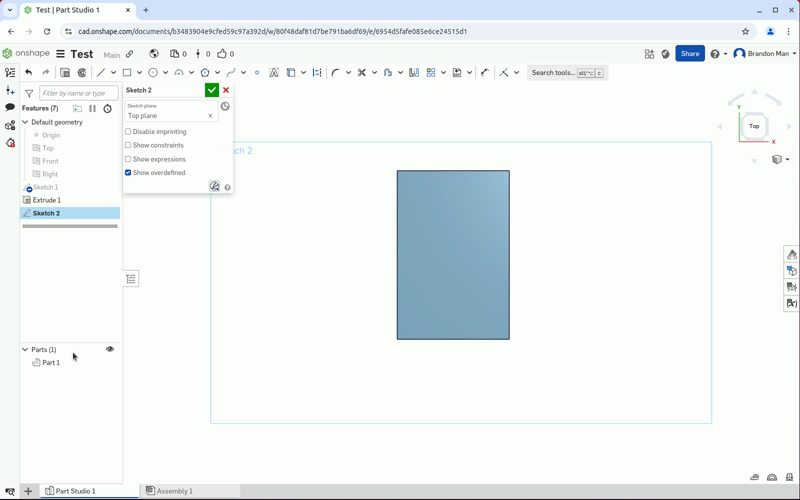
key(y)
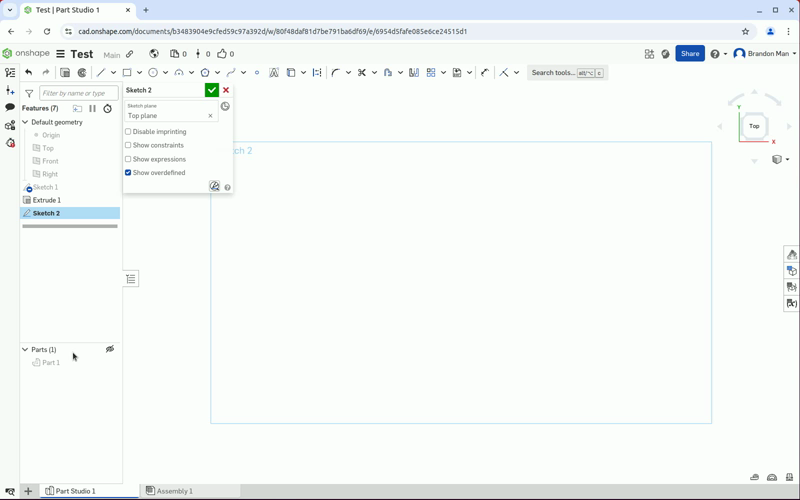
key(l)
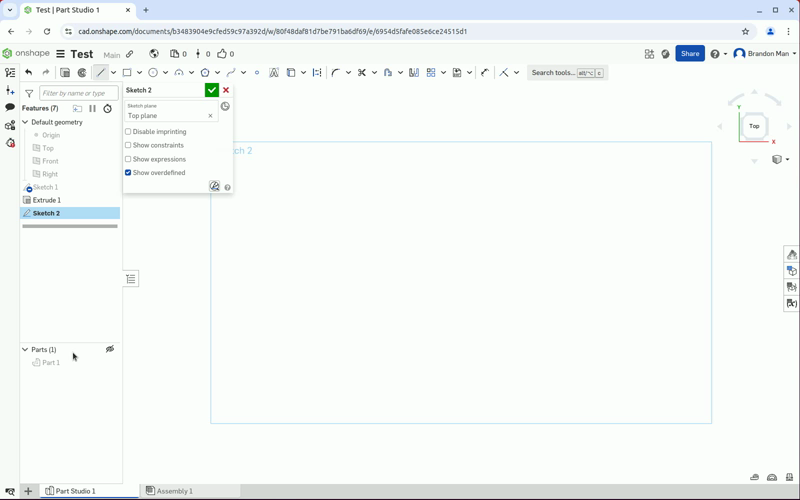
key_down(shift)
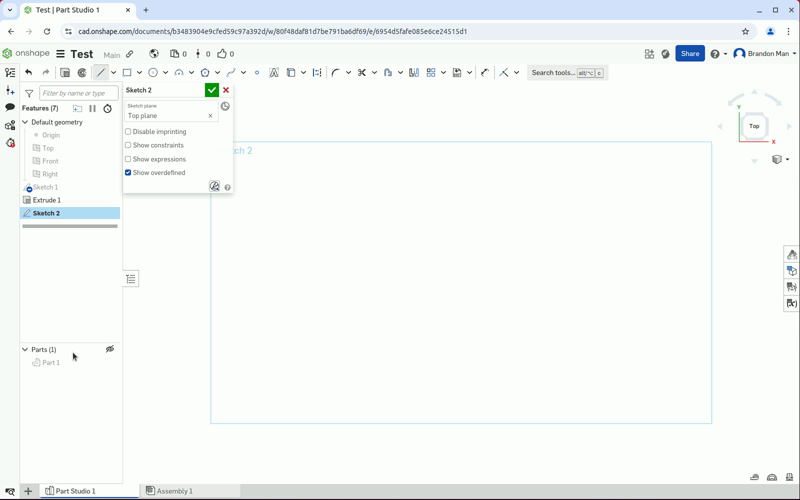
mouse_move(397, 339)
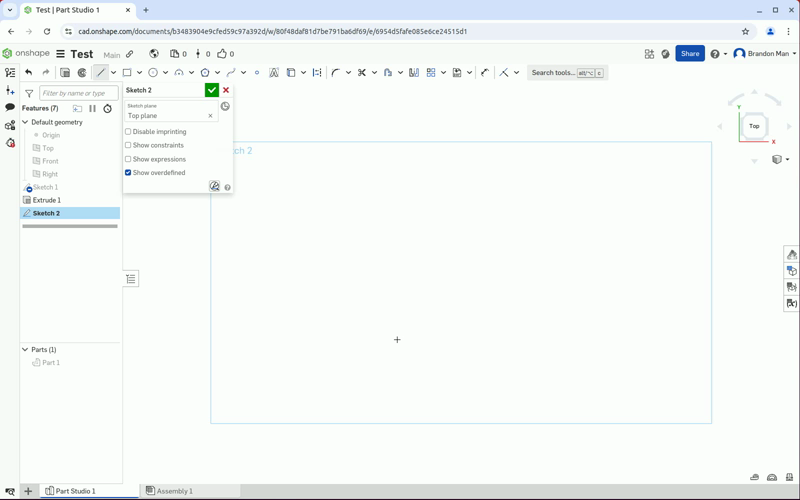
click(397, 339)
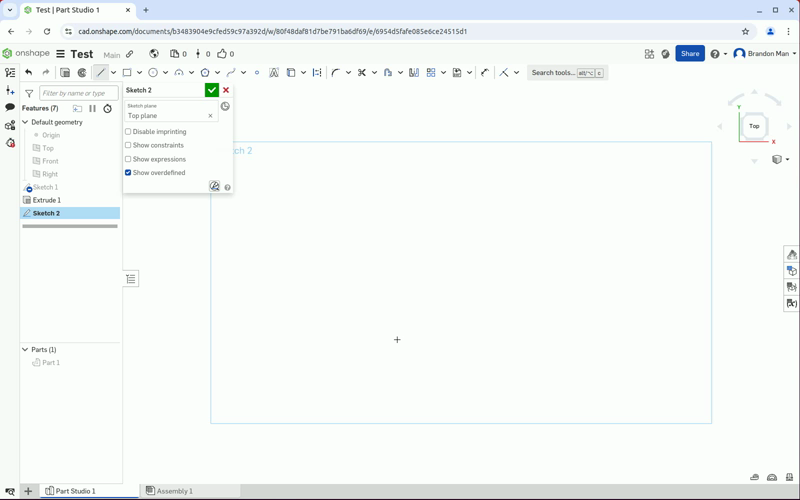
key_up(shift)
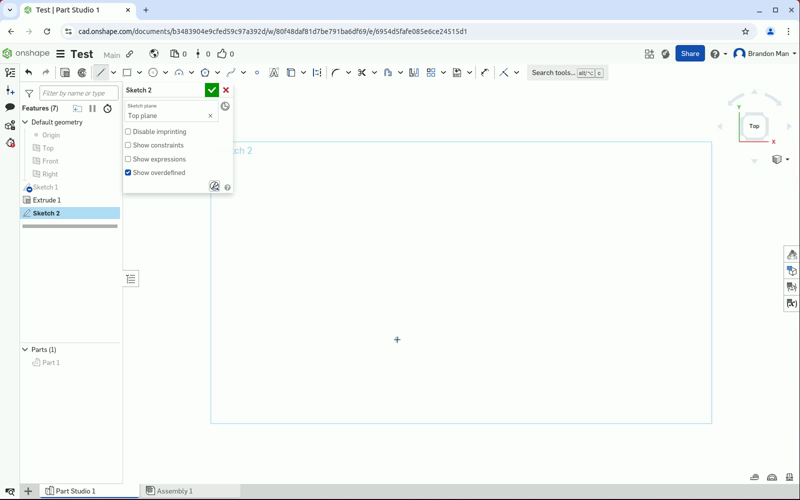
key_down(shift)
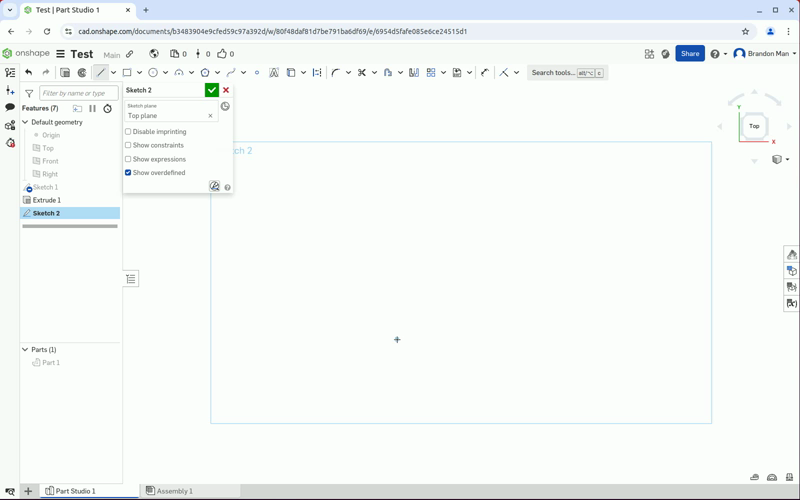
mouse_move(509, 339)
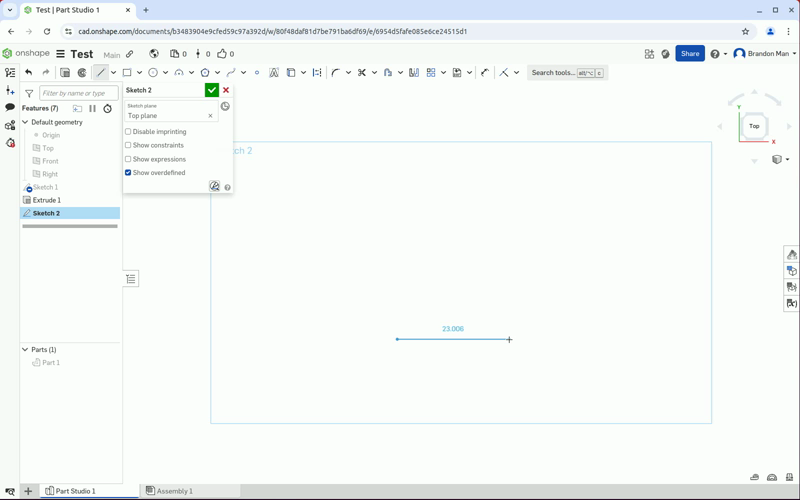
click(509, 339)
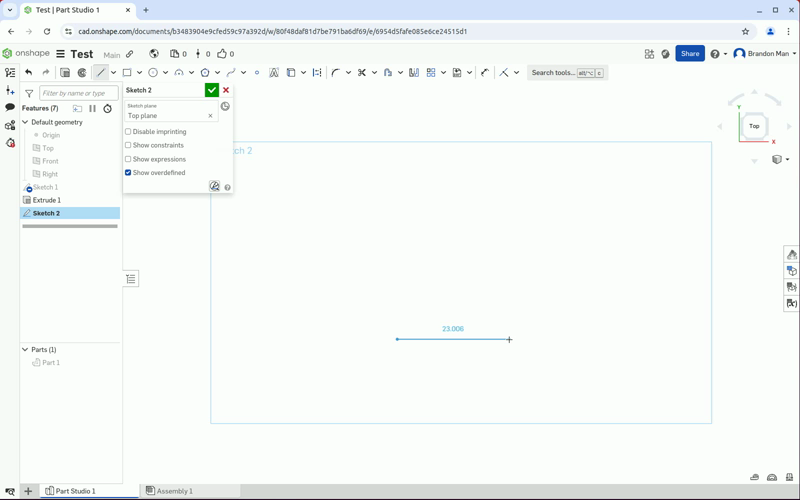
key_up(shift)
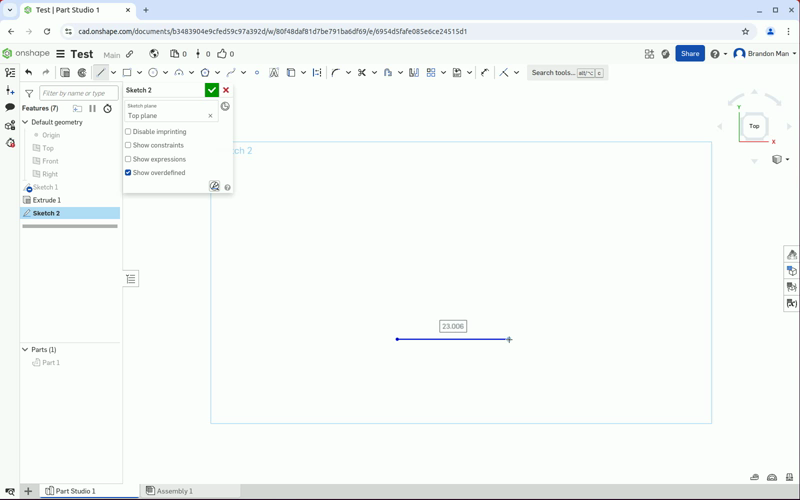
key_down(shift)
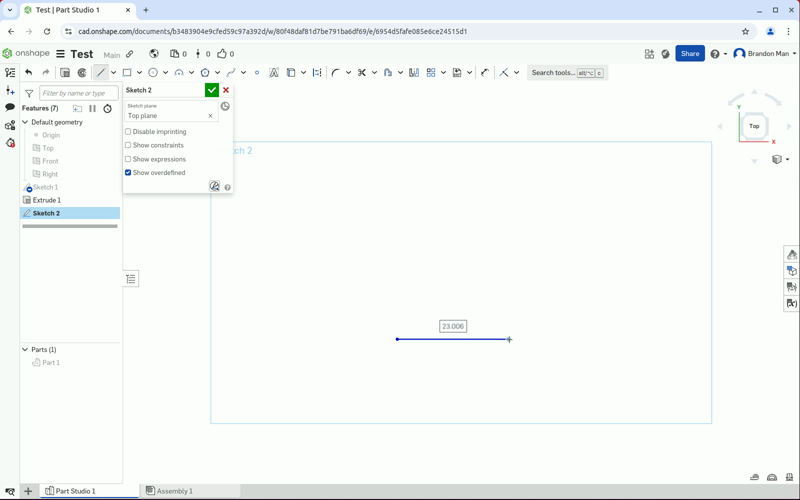
mouse_move(509, 170)
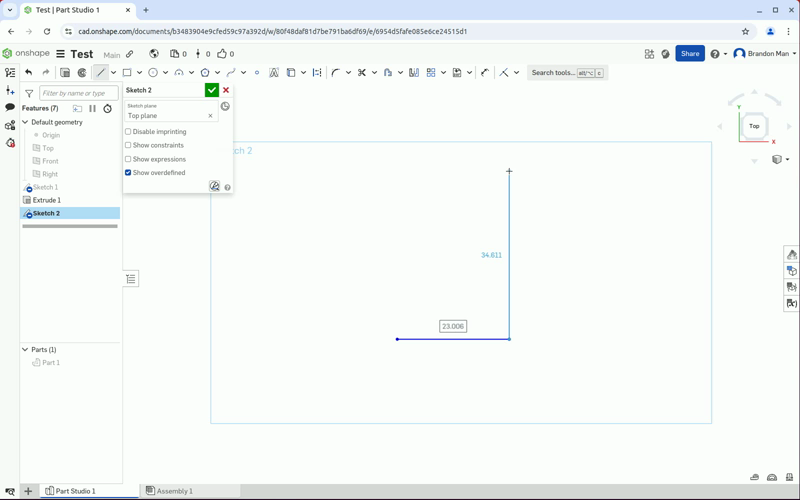
click(509, 170)
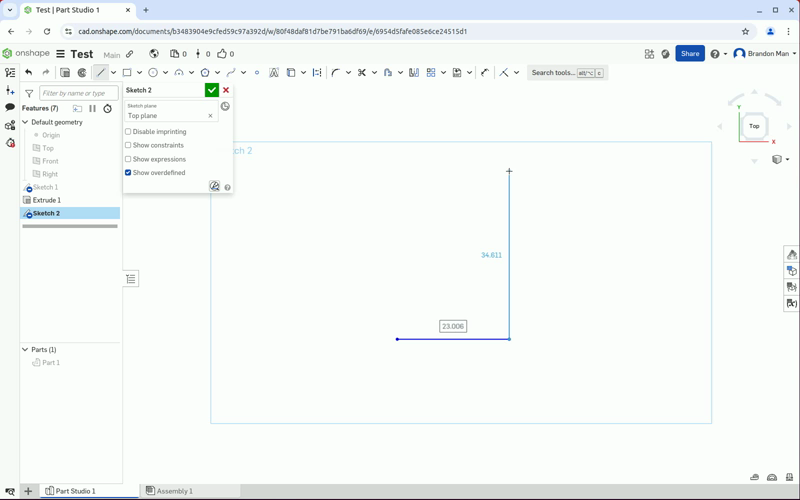
key_up(shift)
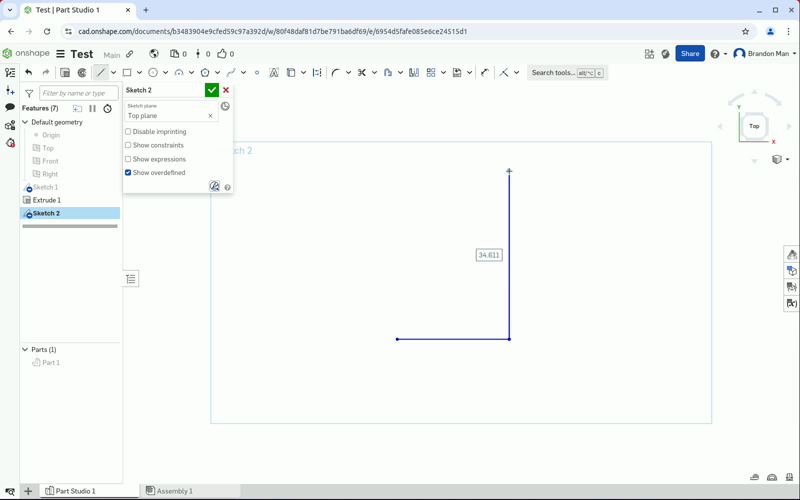
key_down(shift)
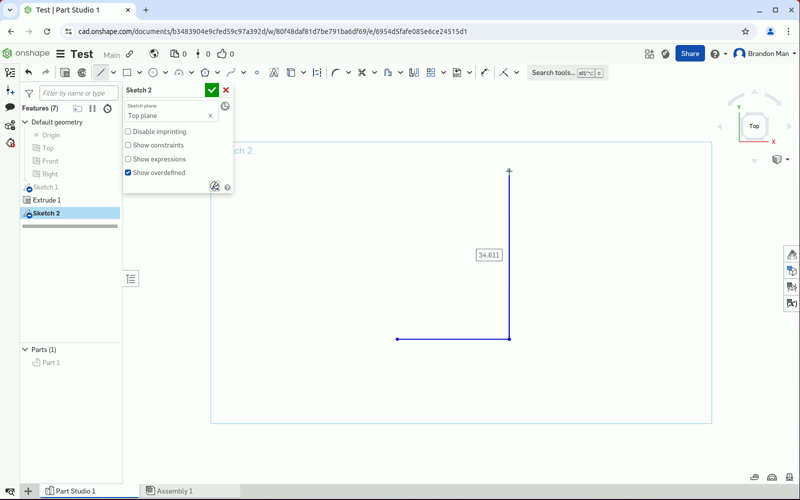
mouse_move(397, 170)
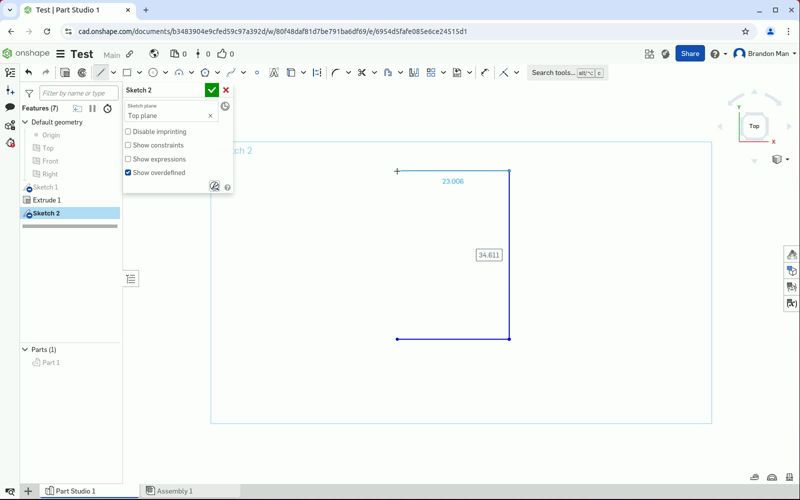
click(397, 170)
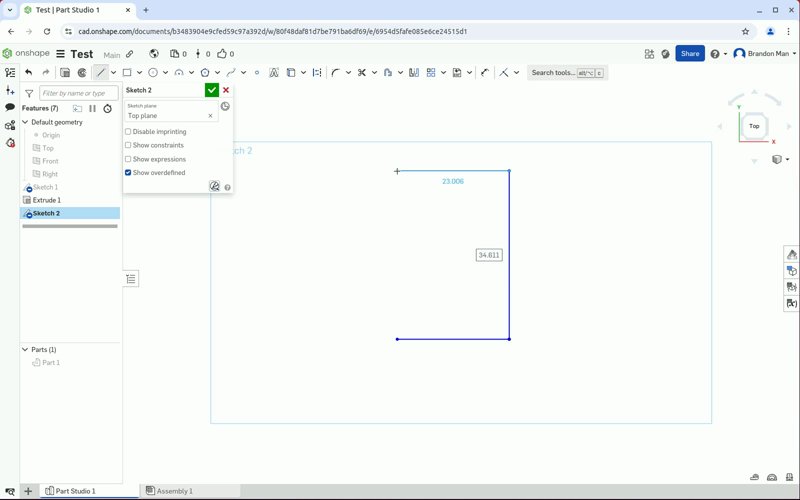
key_up(shift)
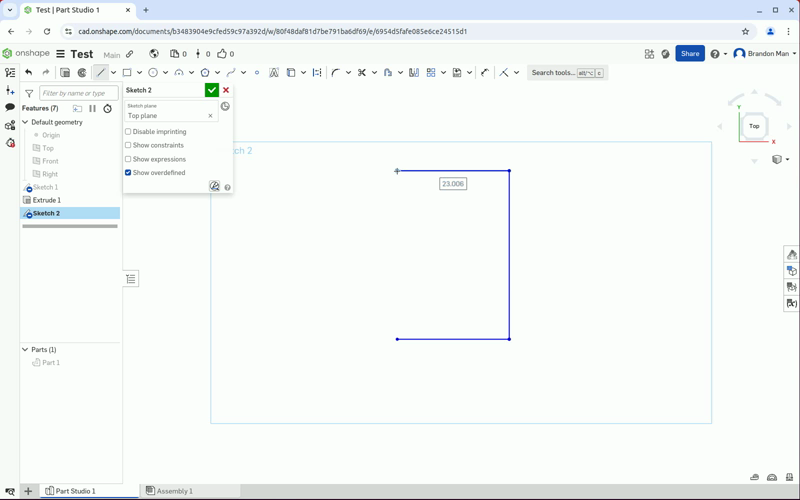
key_down(shift)
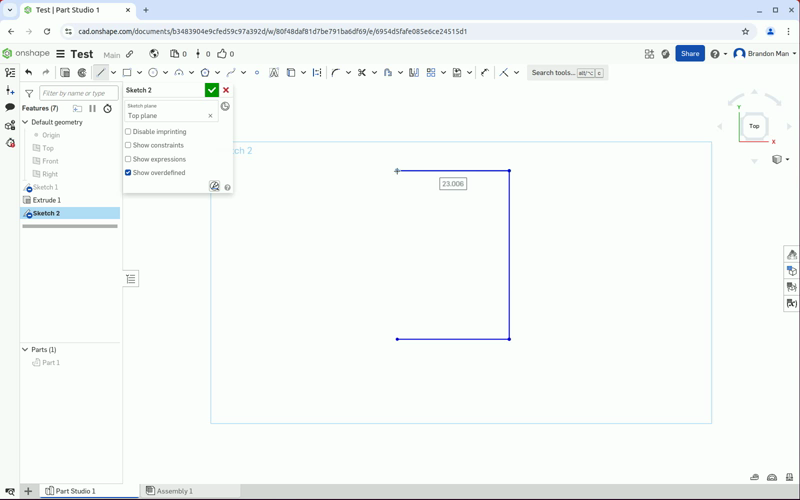
mouse_move(397, 339)
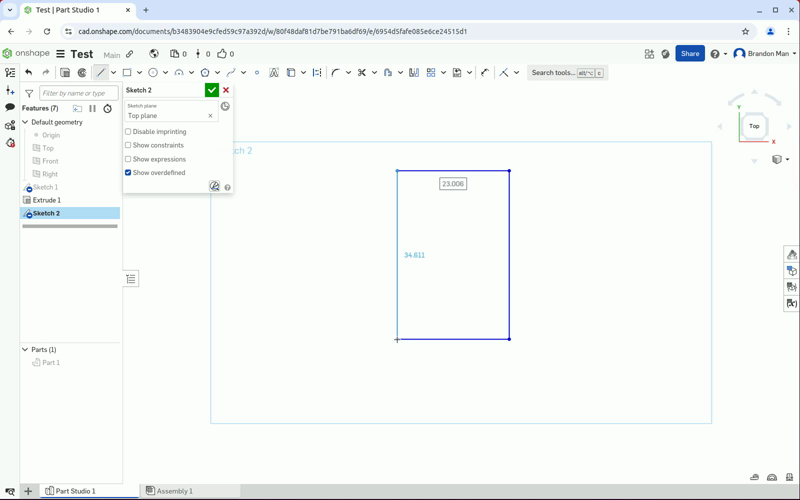
key_up(shift)
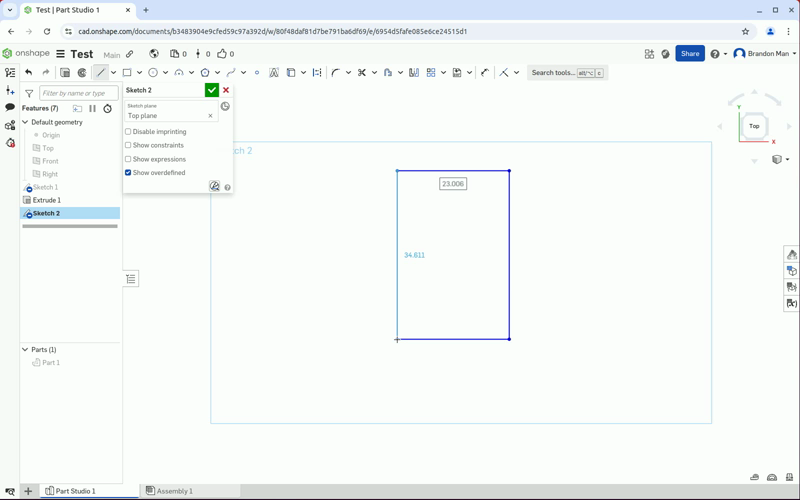
click(397, 339)
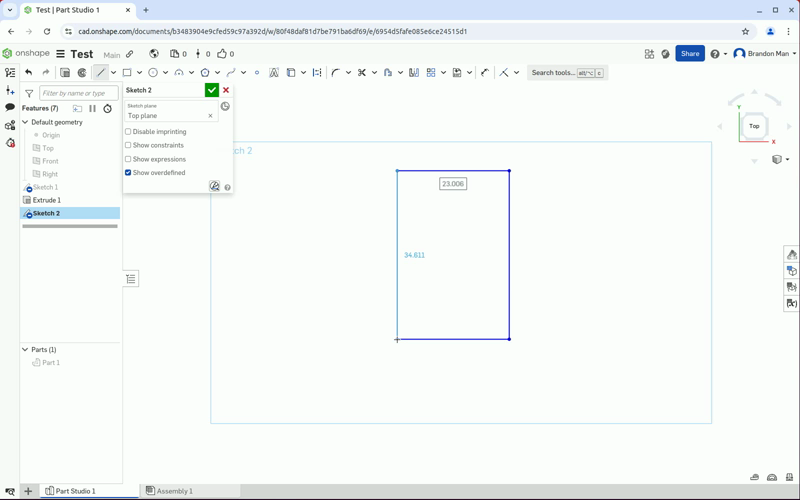
key(esc)
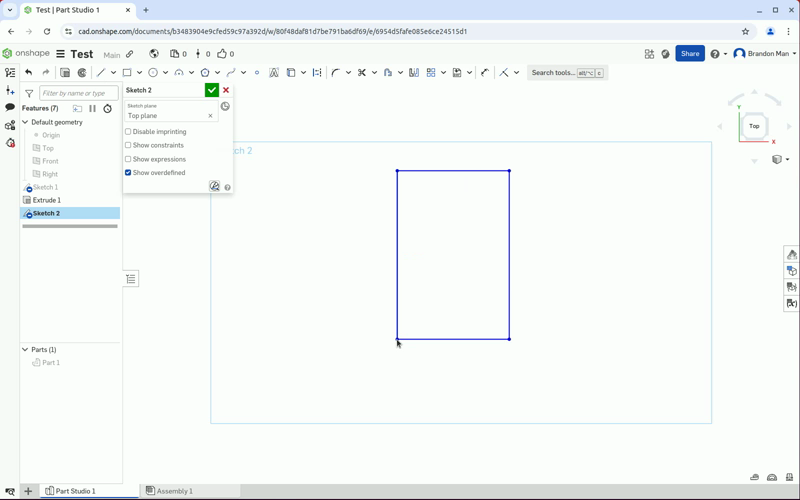
mouse_move(437, 322)
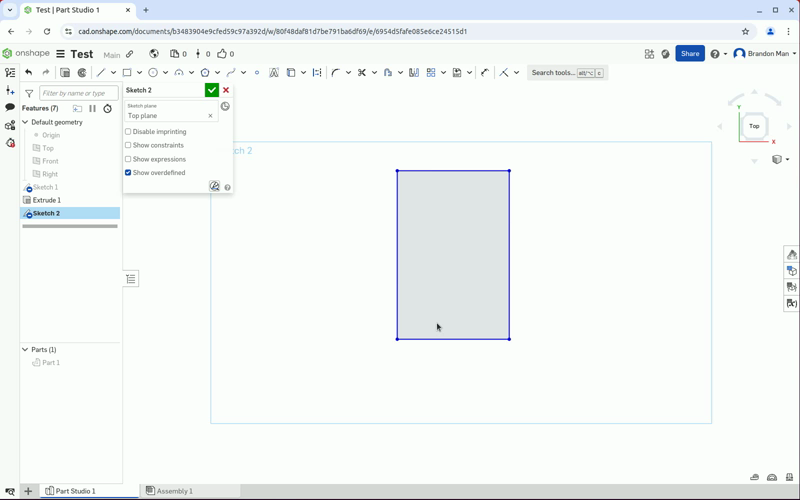
click(437, 322)
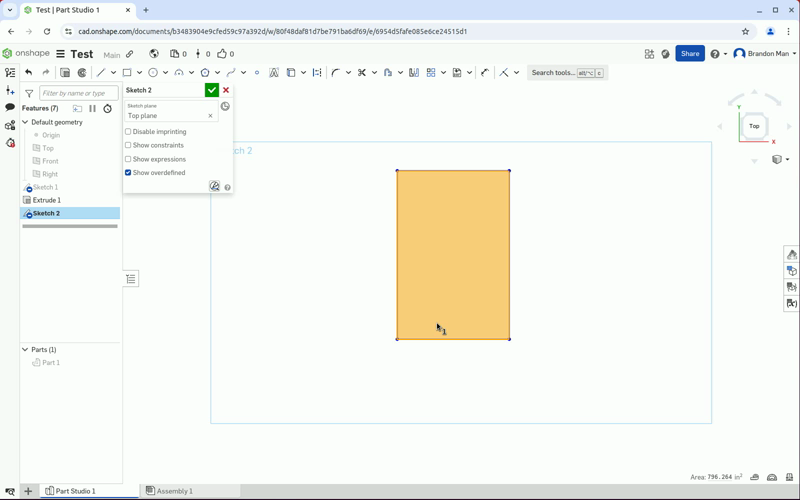
mouse_move(73, 352)
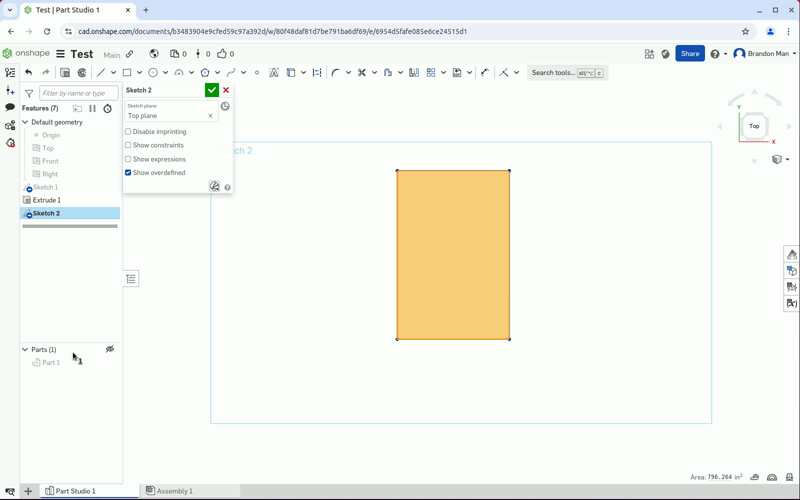
key(shift+y)
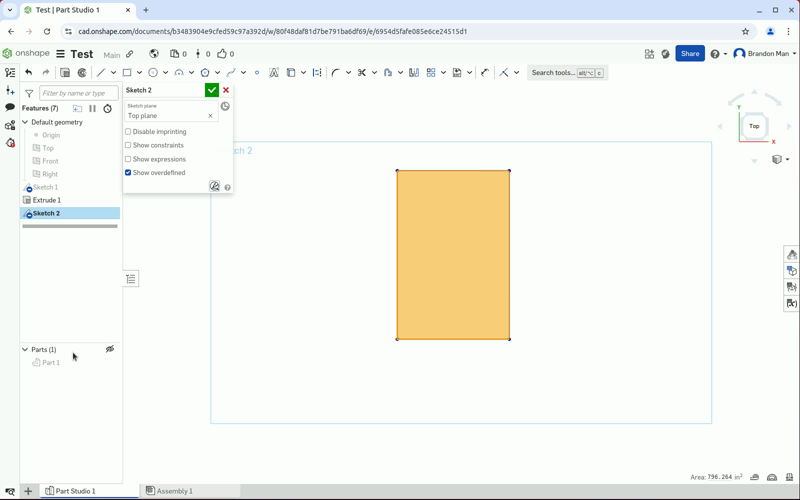
key(shift+e)
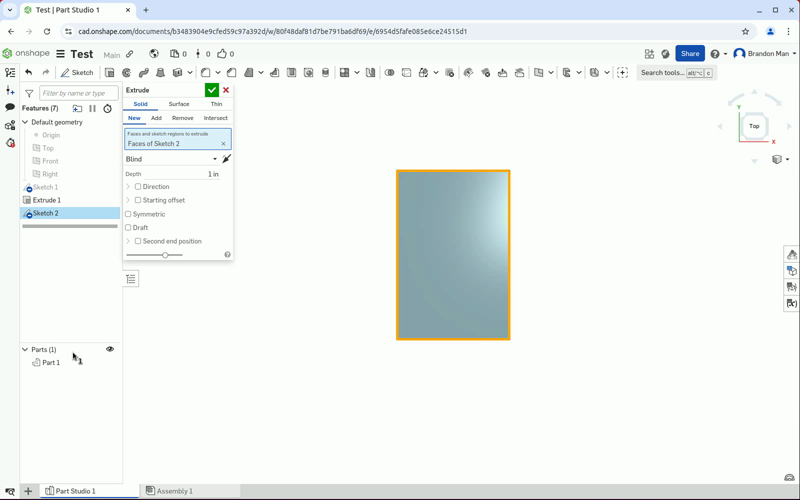
mouse_move(143, 106)
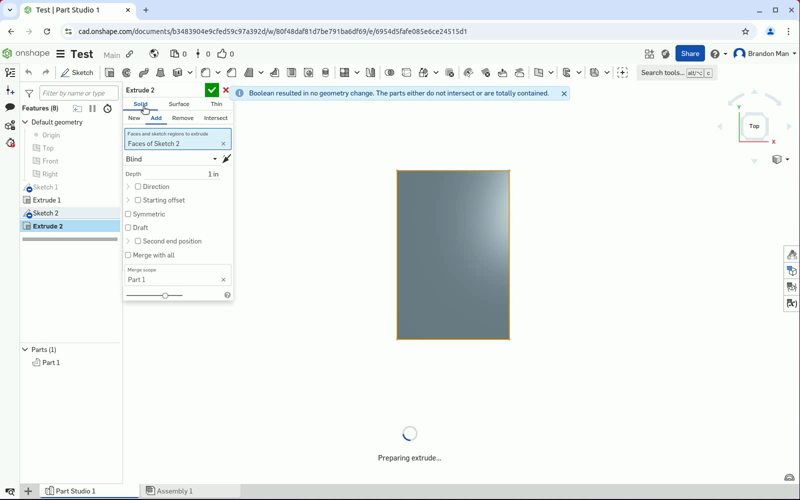
click(143, 106)
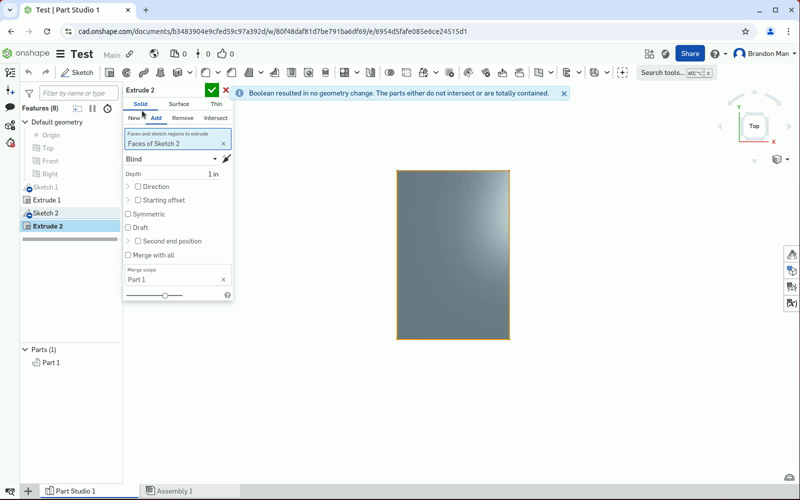
mouse_move(137, 120)
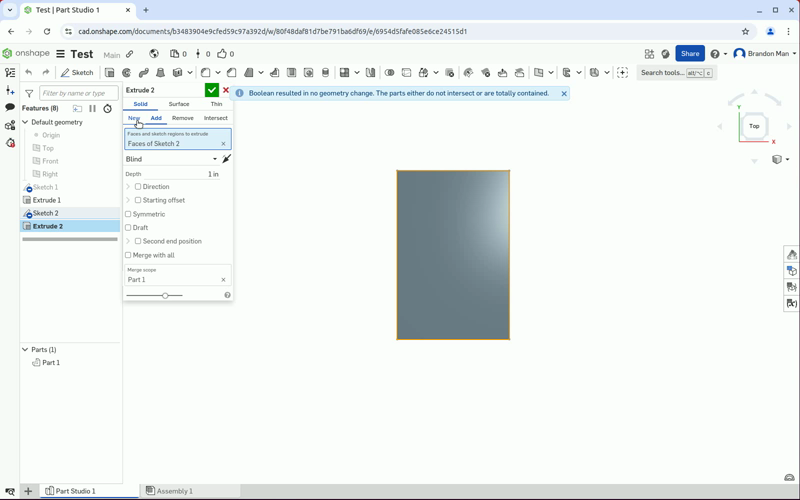
click(137, 120)
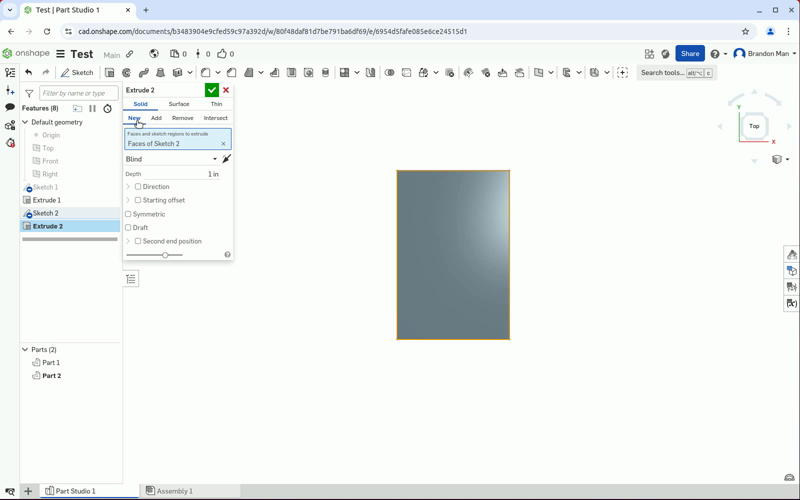
key(tab, 4)
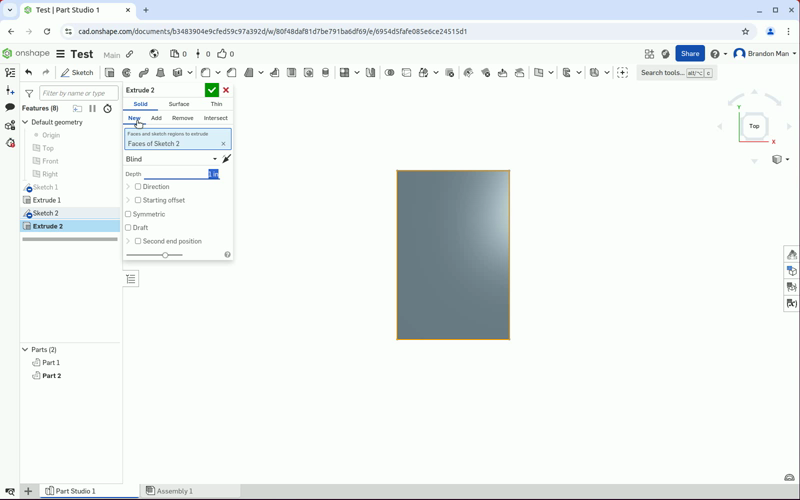
text(2.407)
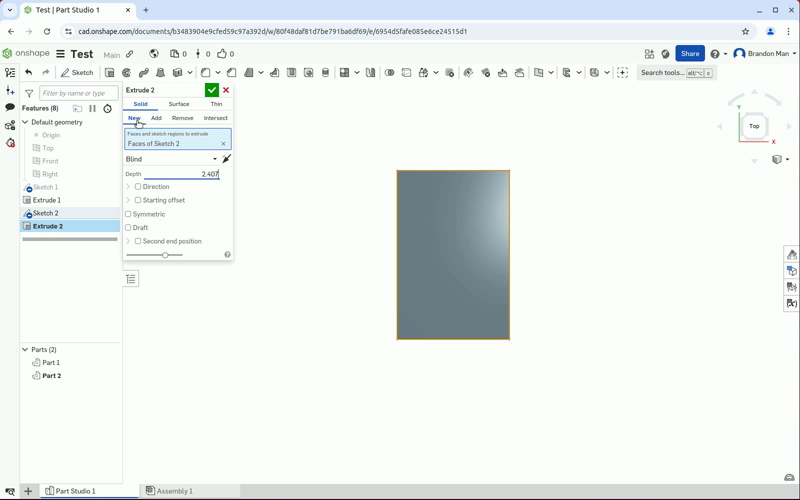
key(enter)
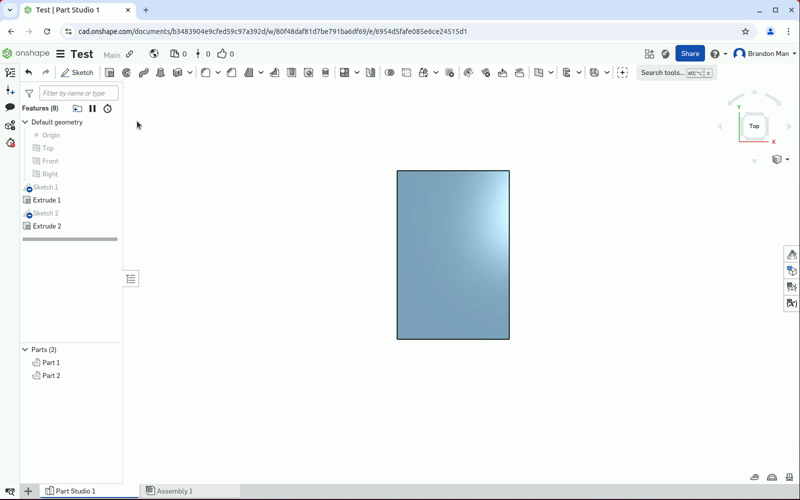
key(shift+h)
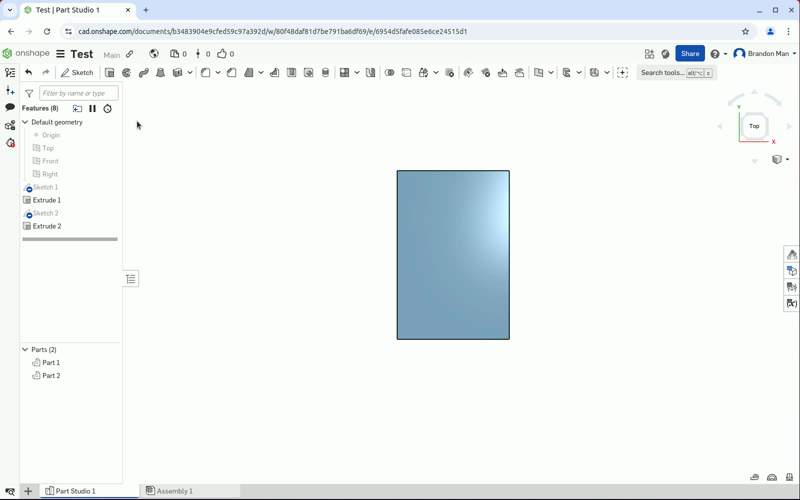
key(shift+h)
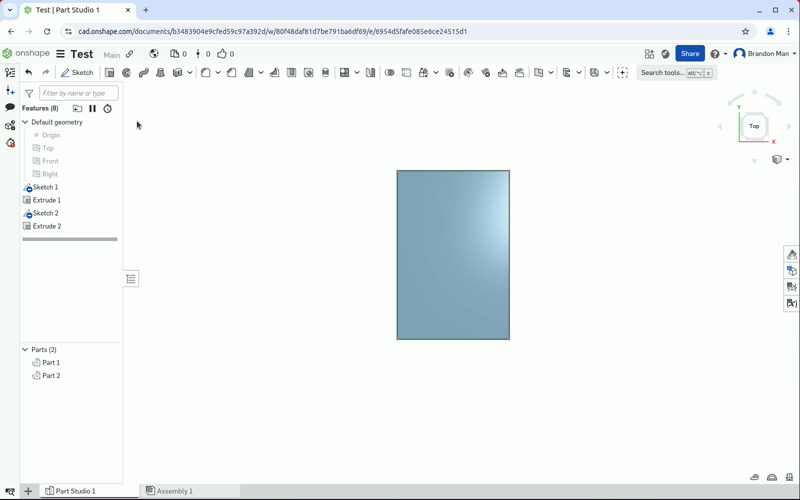
key(shift+7)
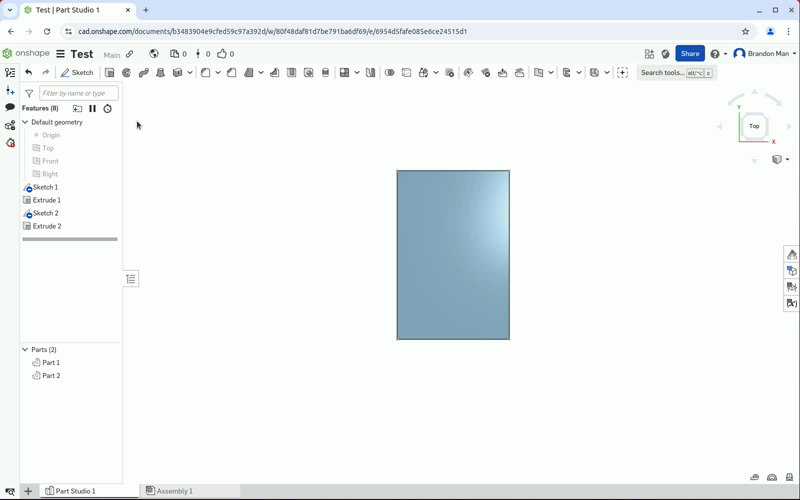
key(up, 3)
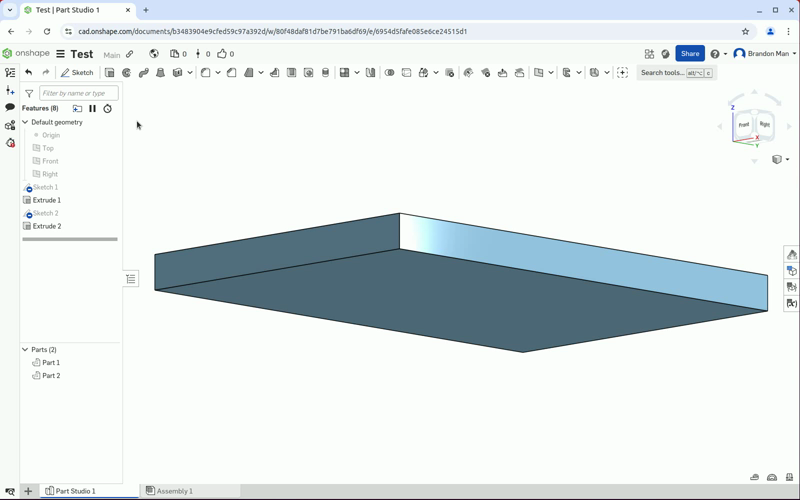
key(left, 3)
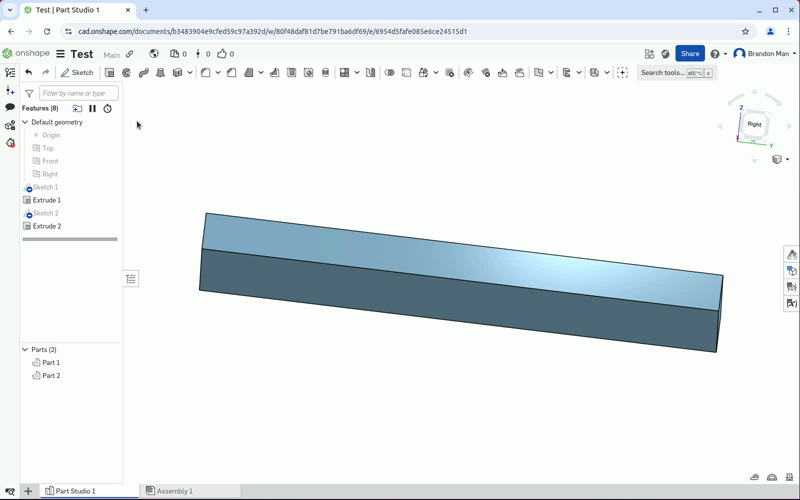
key(right, 3)
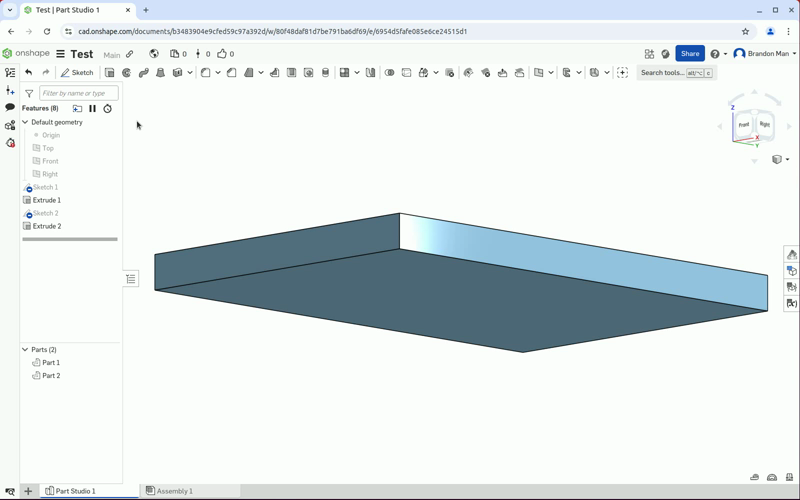
key(down, 3)
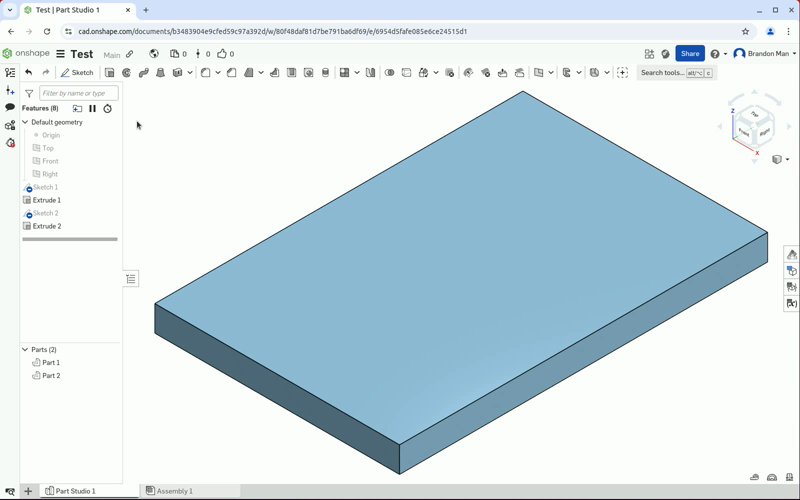
mouse_move(73, 189)
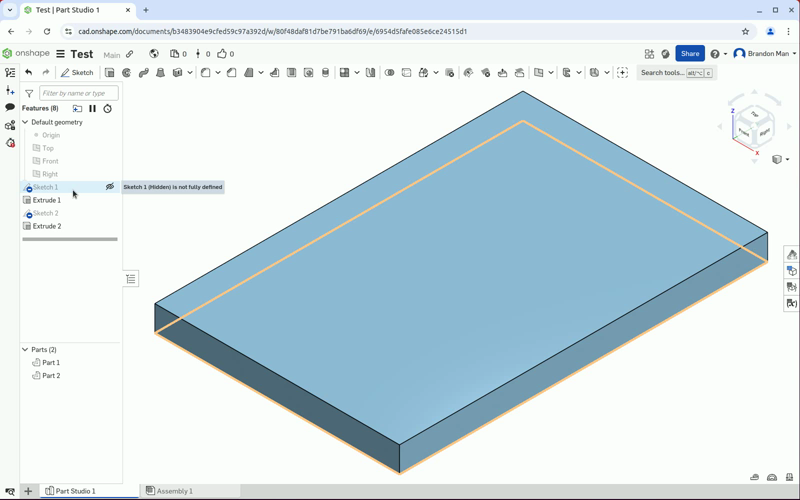
click(73, 189)